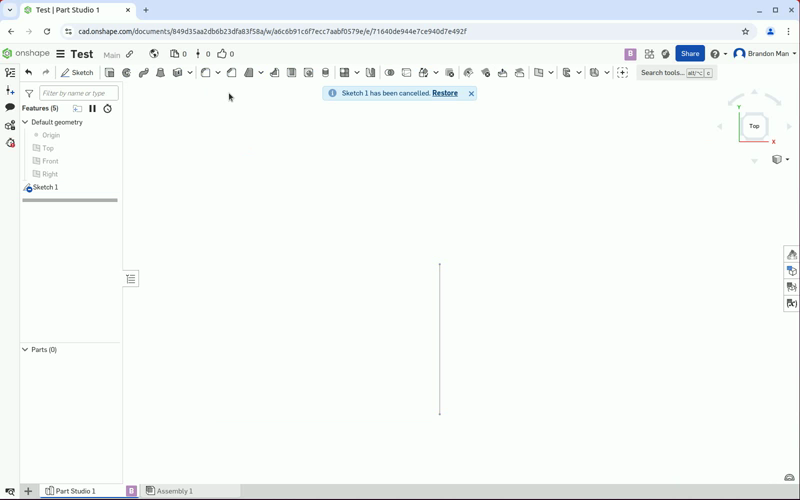
key(shift+h)
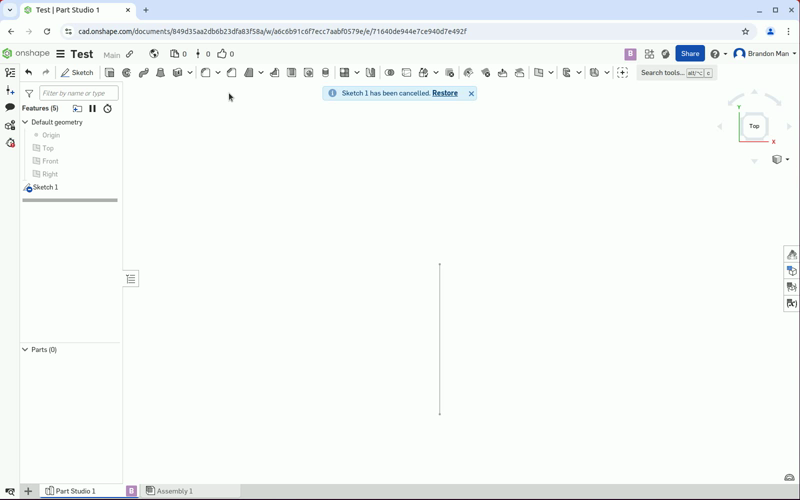
key(shift+s)
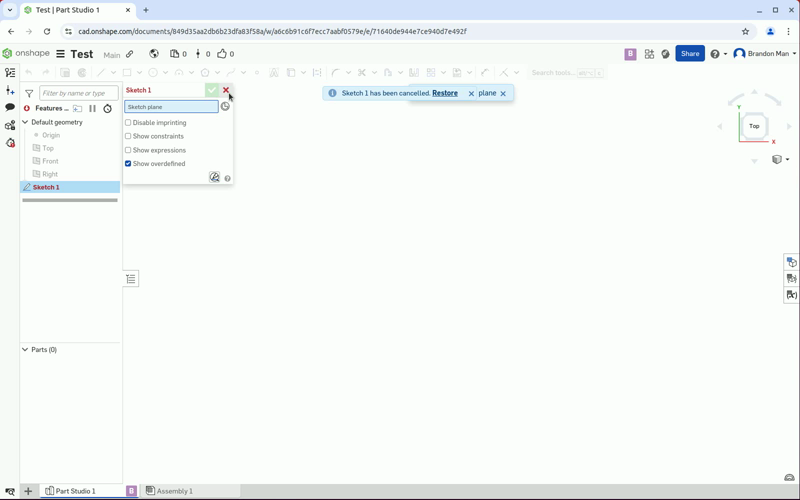
mouse_move(73, 150)
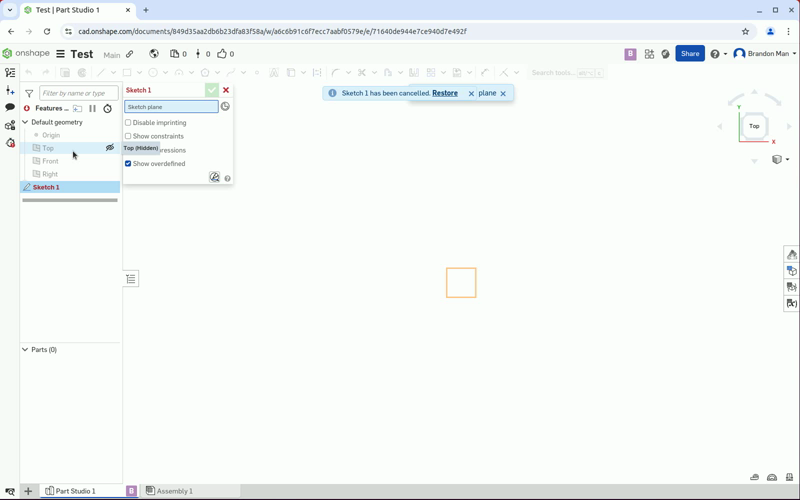
click(73, 150)
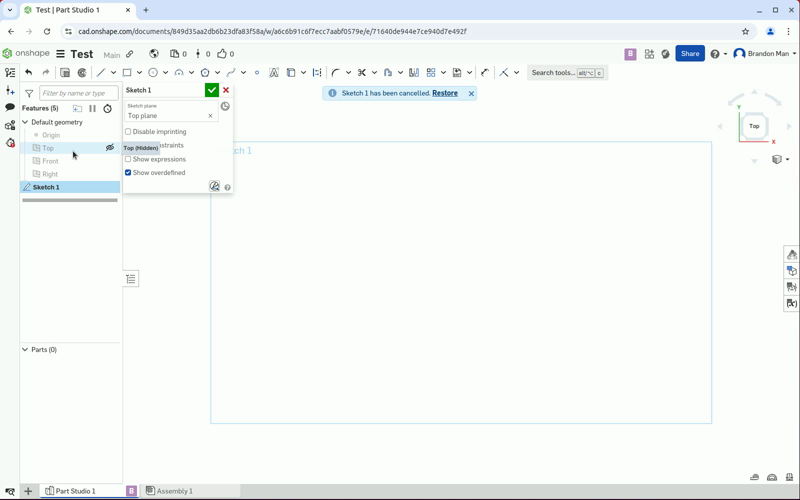
mouse_move(73, 352)
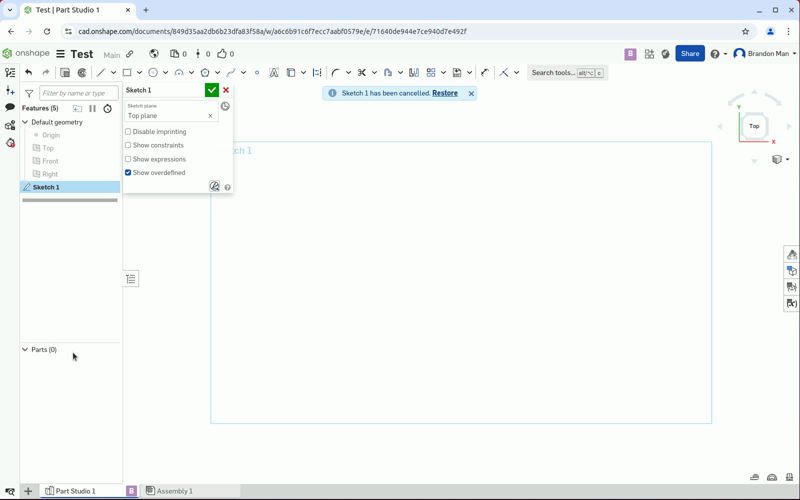
key(y)
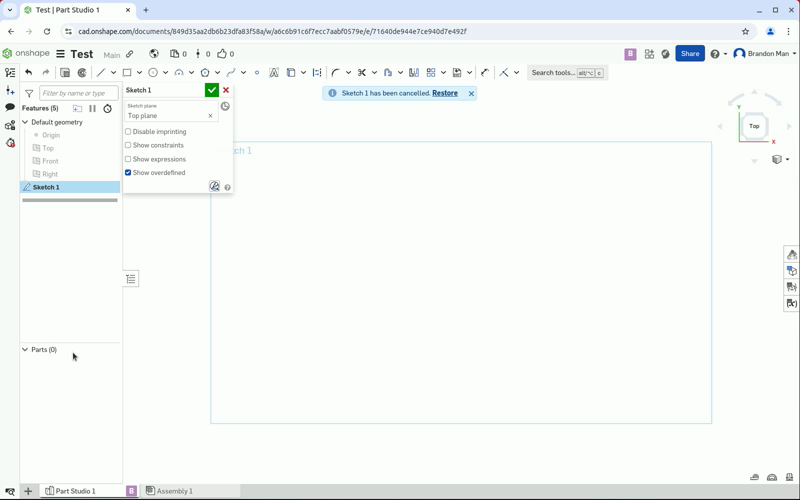
key(c)
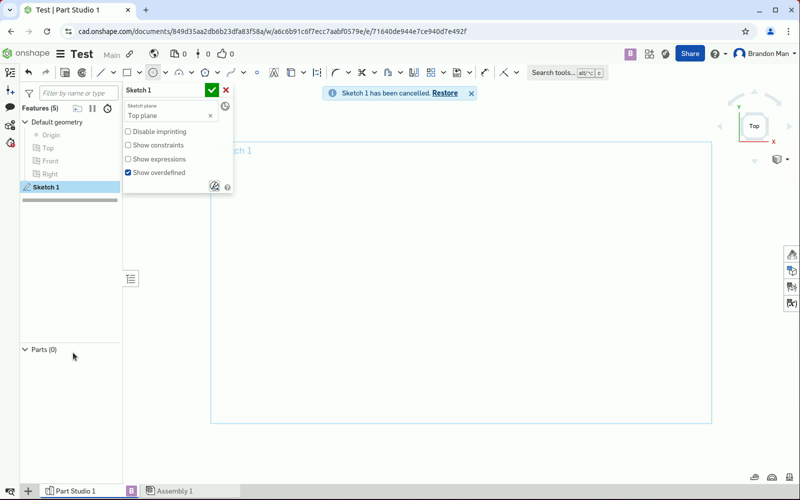
key_down(shift)
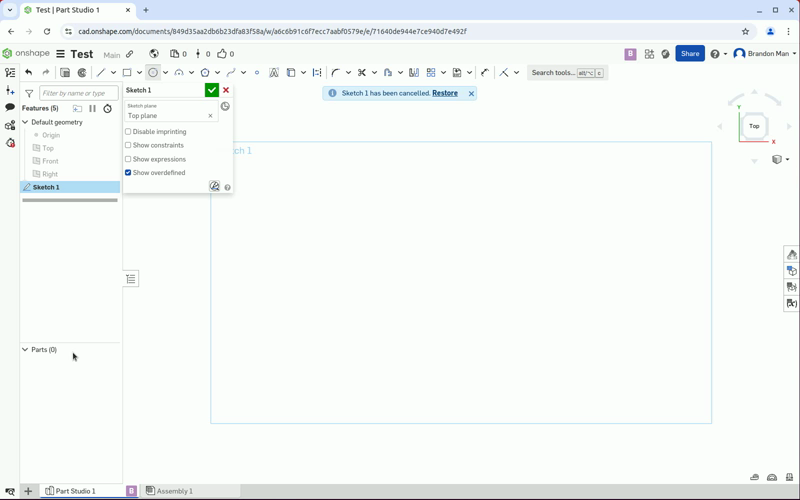
mouse_move(461, 282)
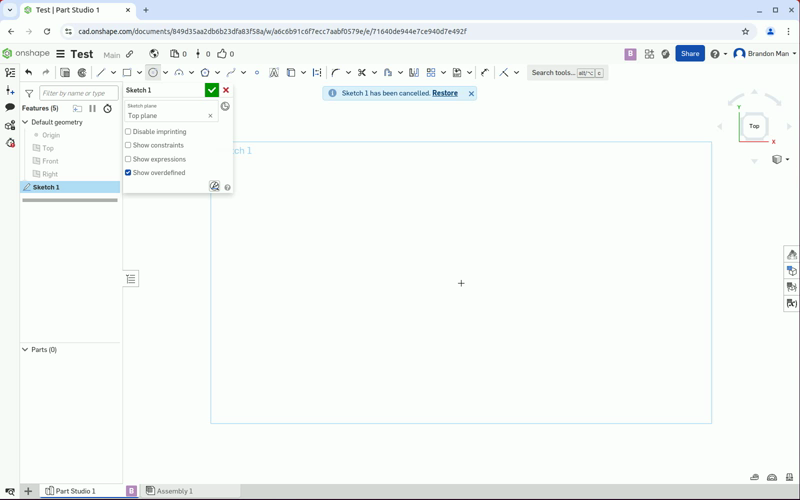
click(461, 282)
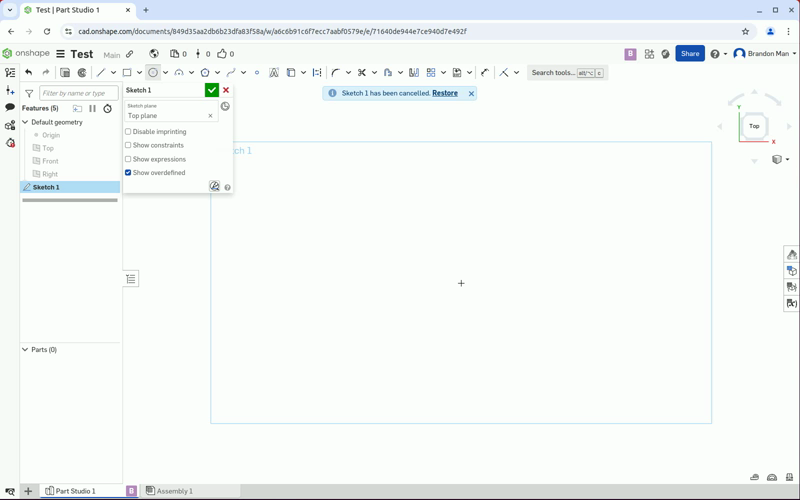
key_up(shift)
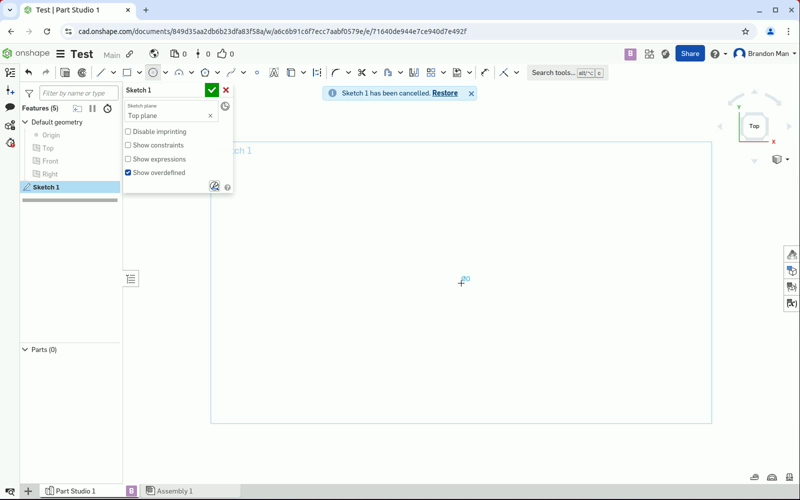
mouse_move(574, 282)
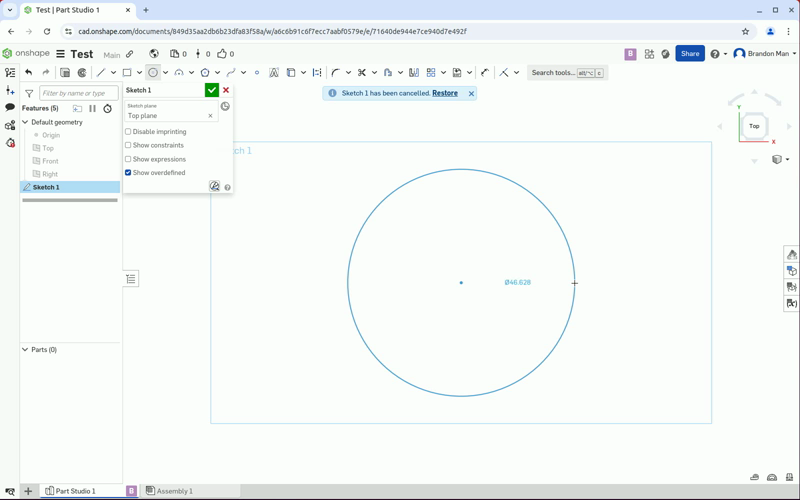
click(574, 282)
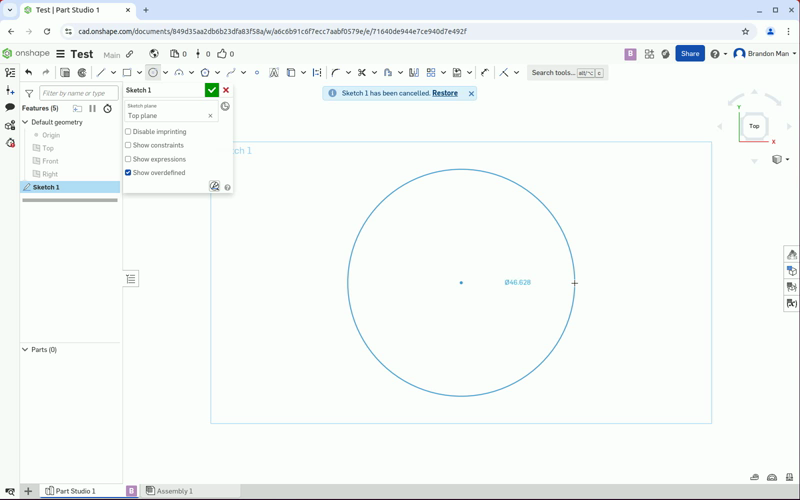
key(esc)
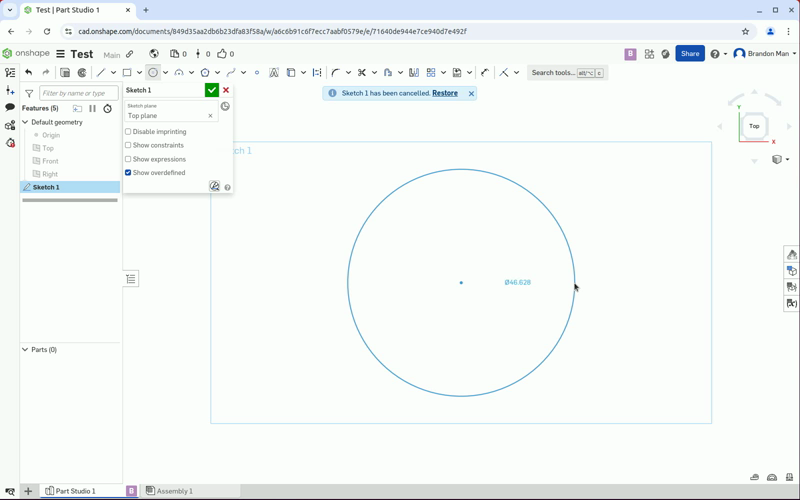
mouse_move(443, 203)
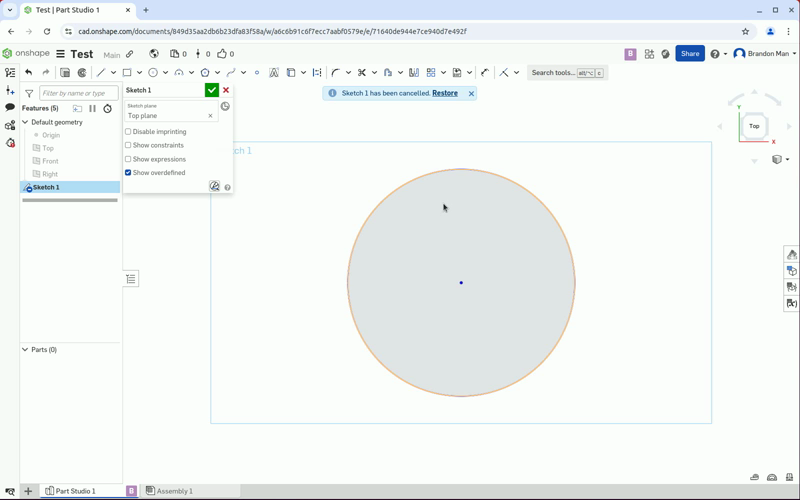
click(443, 203)
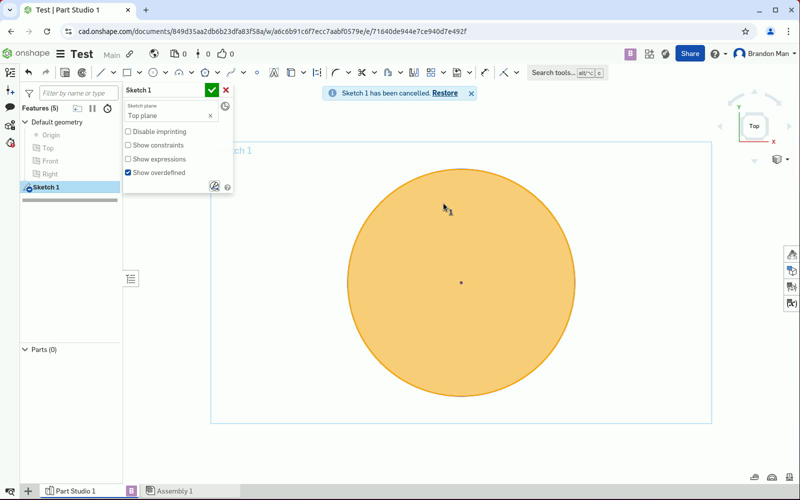
mouse_move(73, 352)
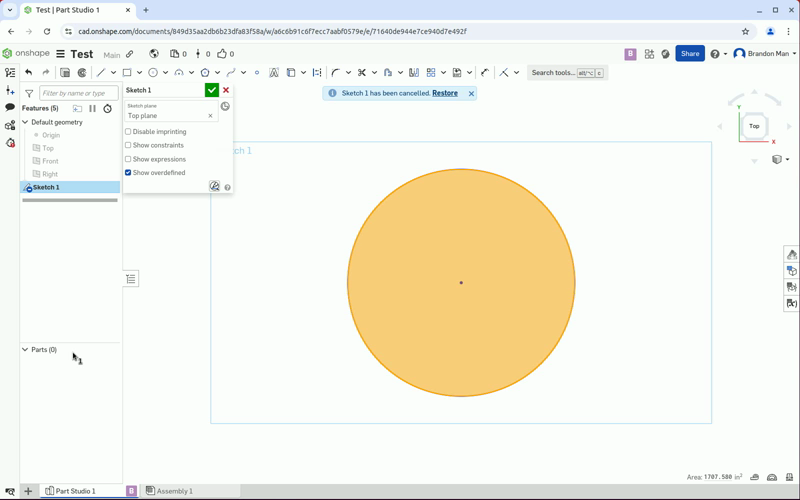
key(shift+y)
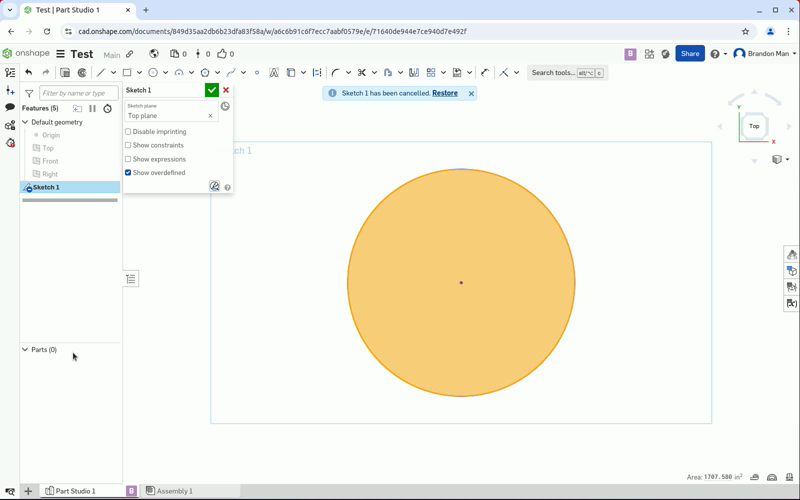
key(shift+e)
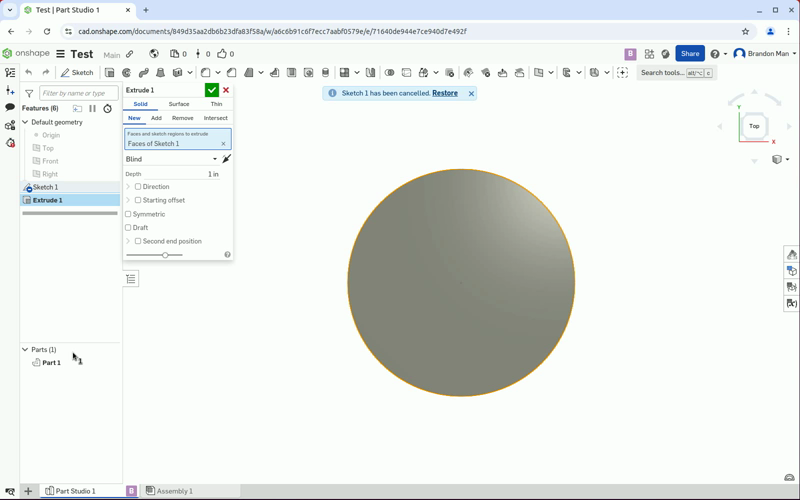
mouse_move(143, 106)
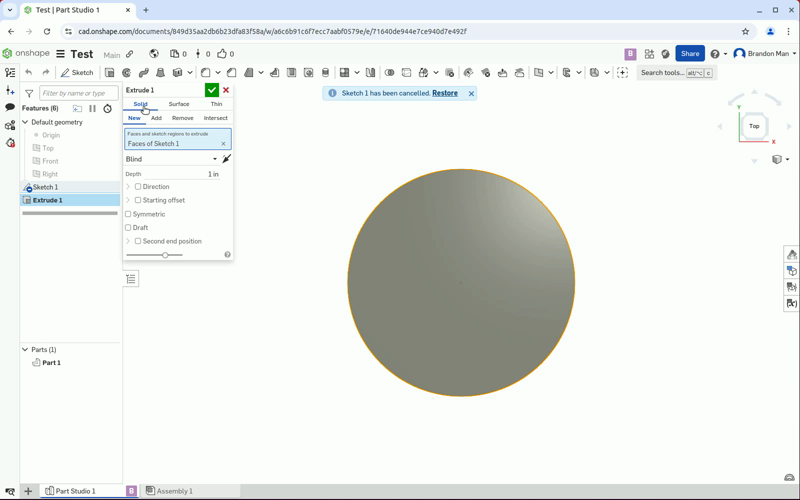
click(143, 106)
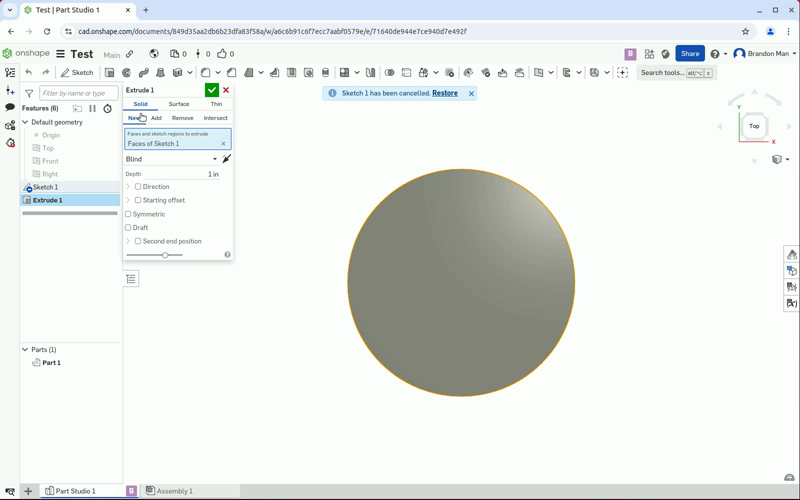
mouse_move(137, 120)
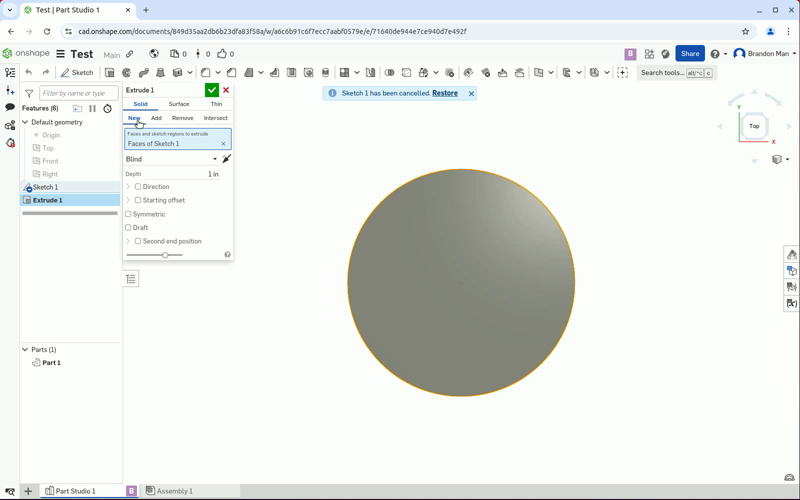
click(137, 120)
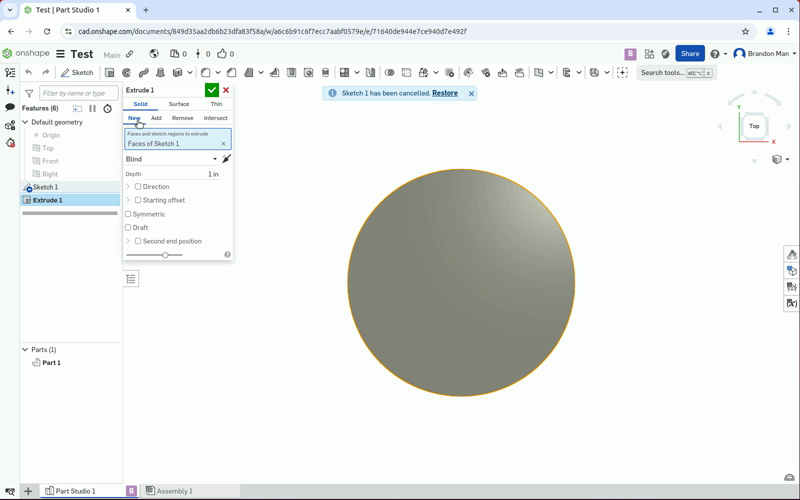
key(tab, 4)
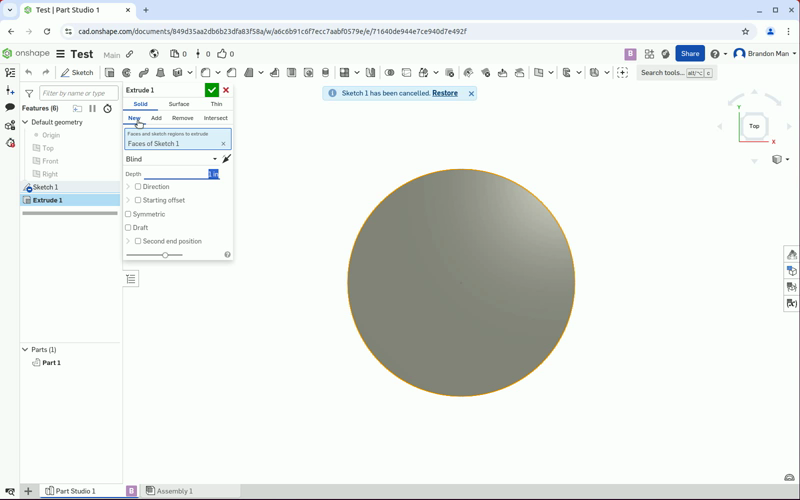
text(4.092)
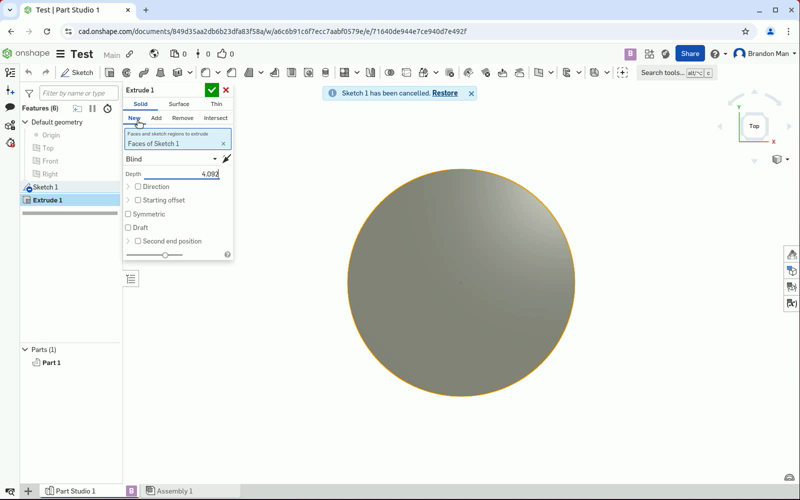
key(enter)
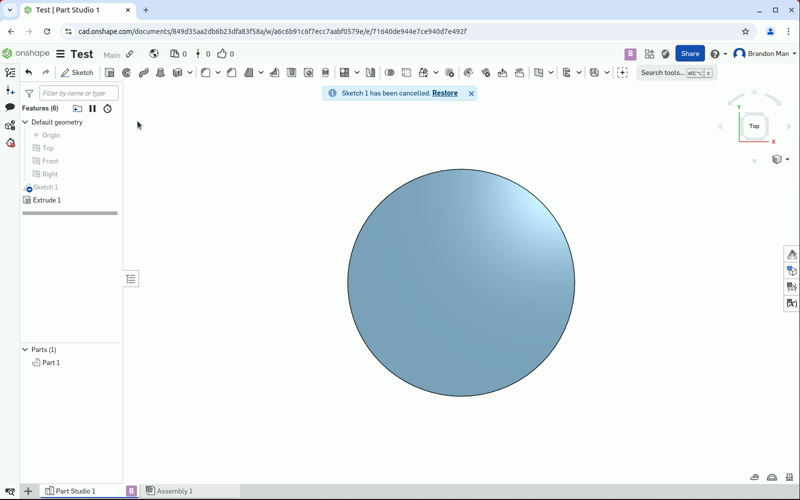
key(shift+h)
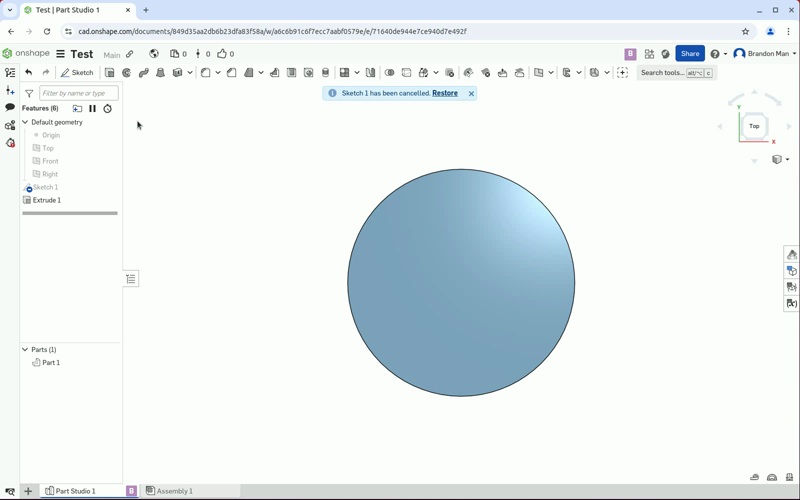
key(shift+h)
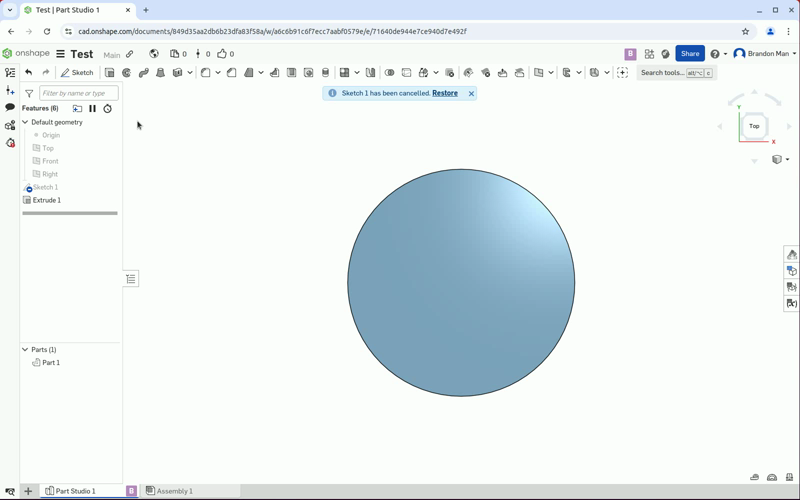
mouse_move(73, 189)
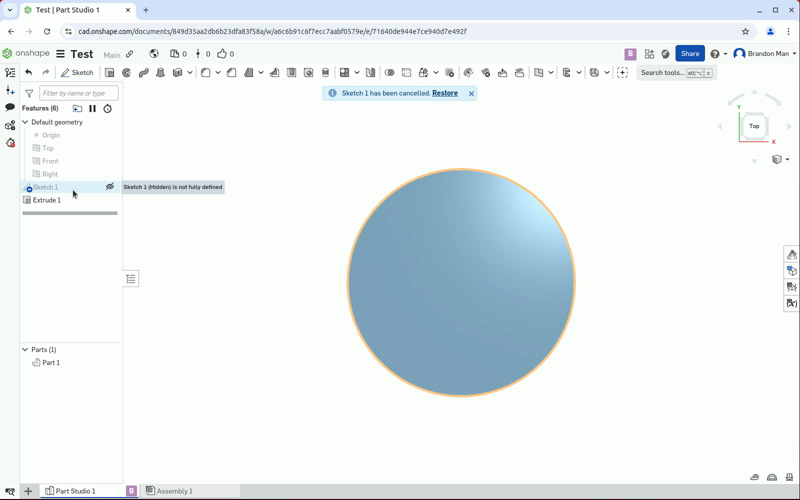
click(73, 189)
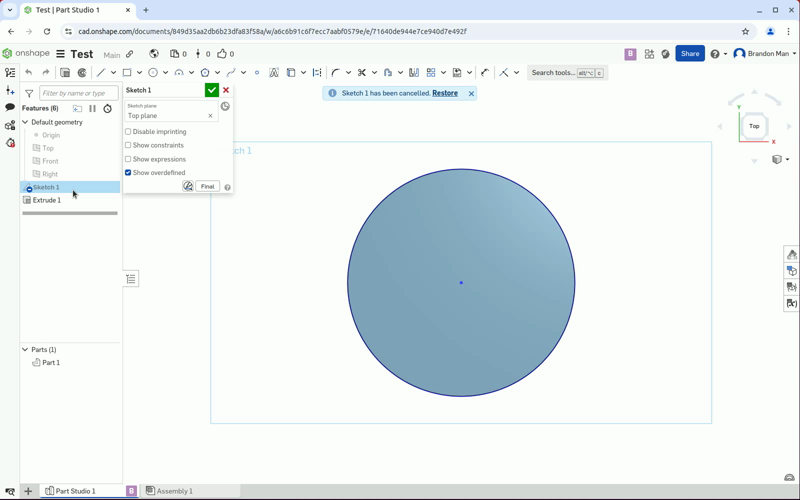
mouse_move(229, 92)
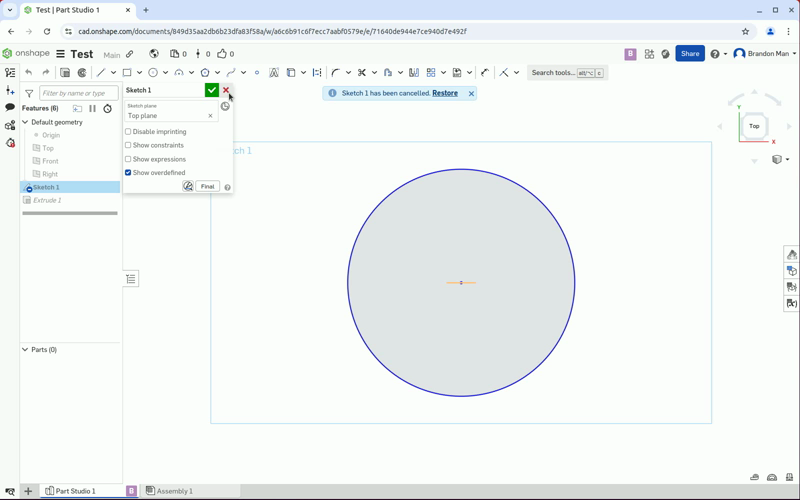
click(229, 92)
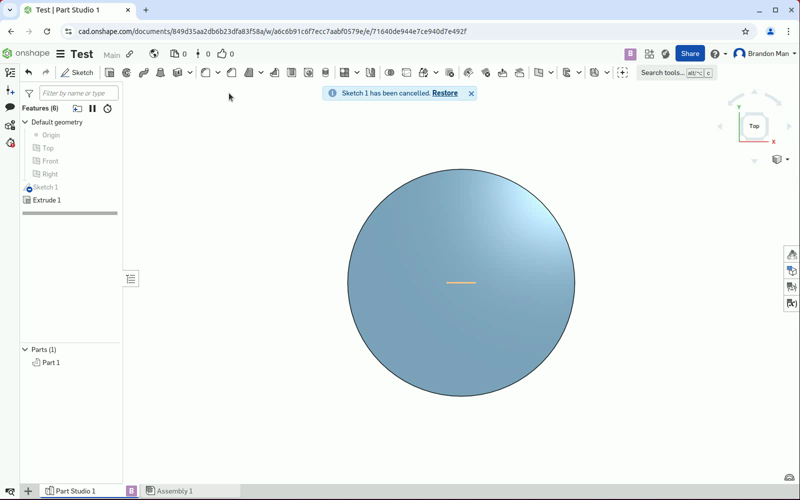
mouse_move(541, 75)
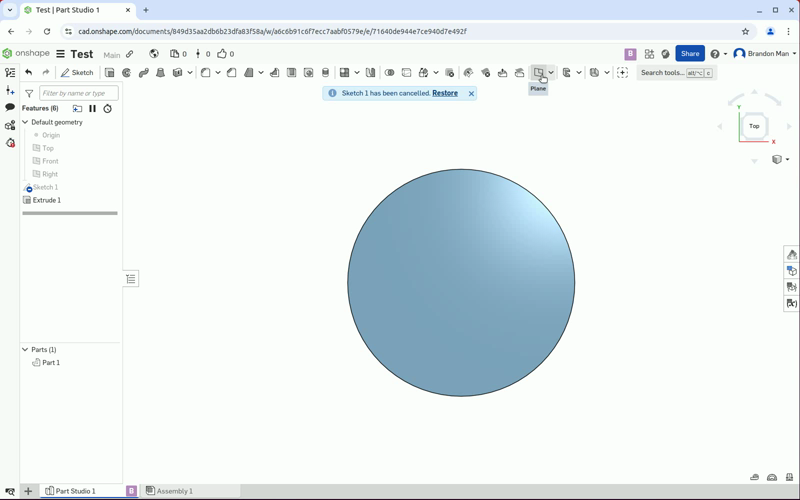
click(541, 75)
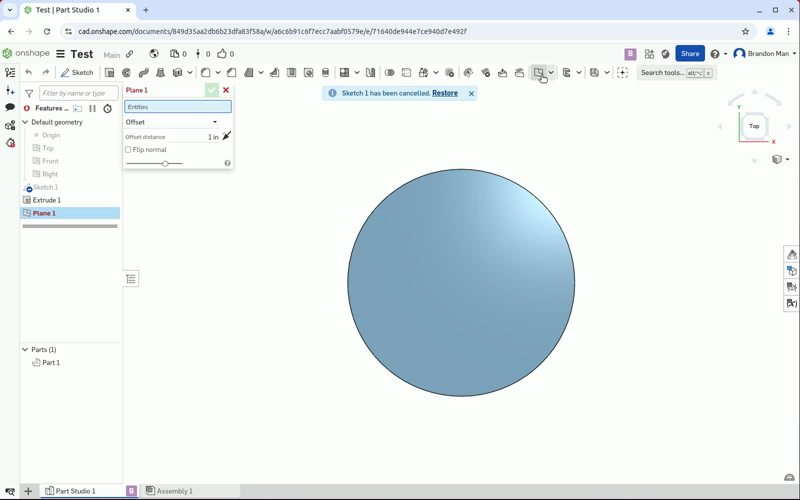
mouse_move(73, 150)
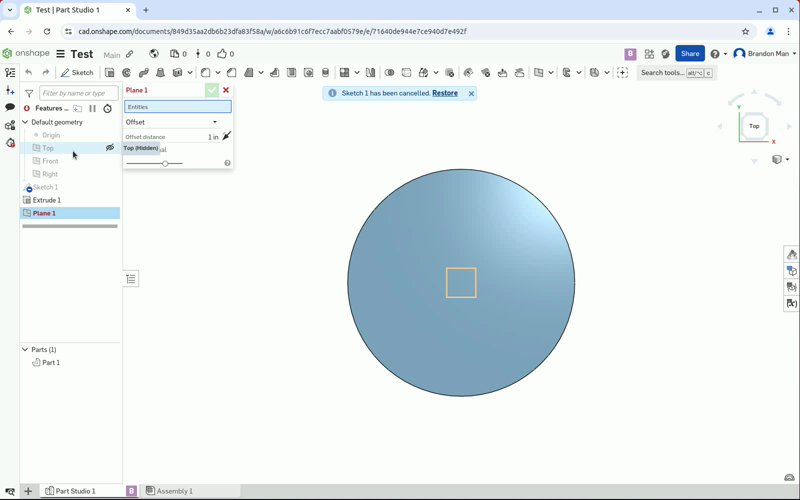
click(73, 150)
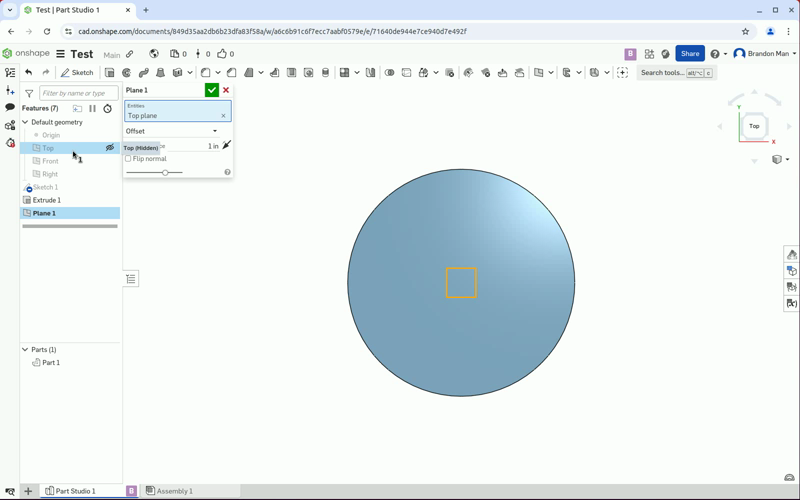
key(tab, 2)
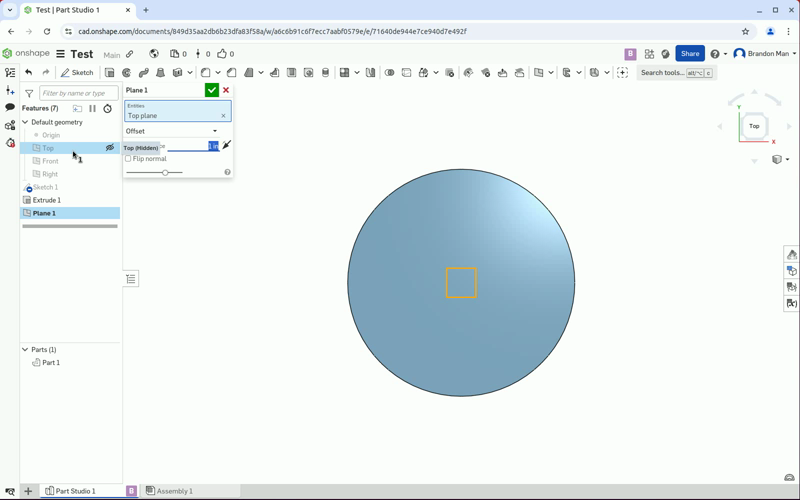
text(4.098)
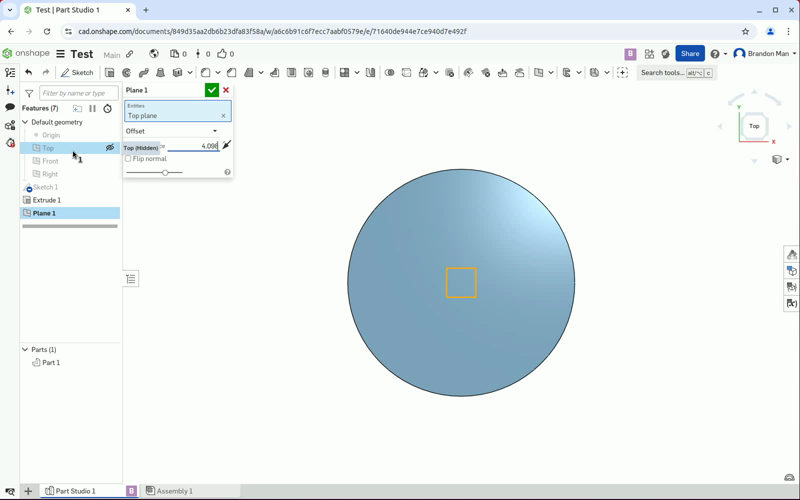
key(enter, 2)
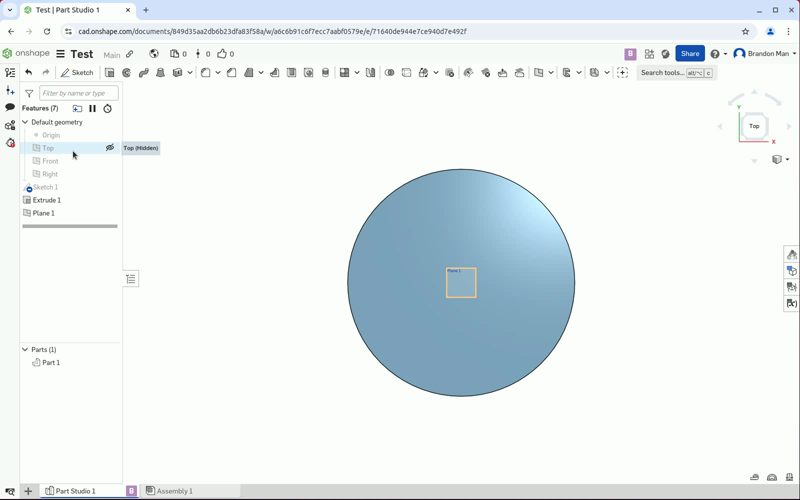
key(shift+s)
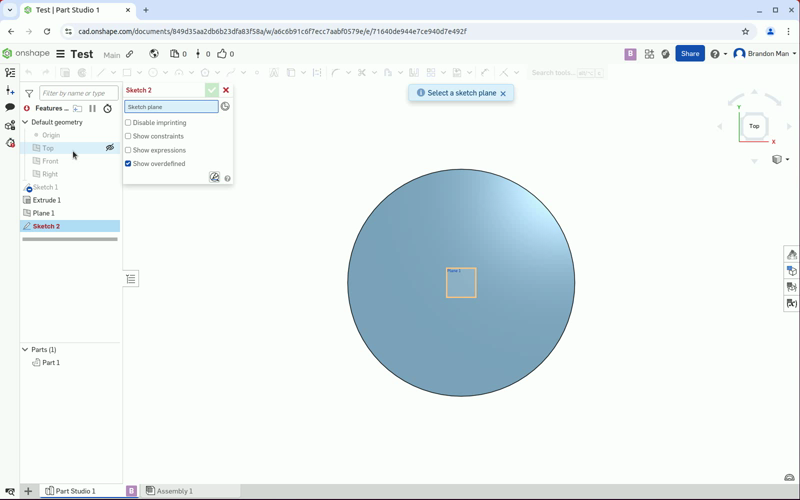
mouse_move(73, 215)
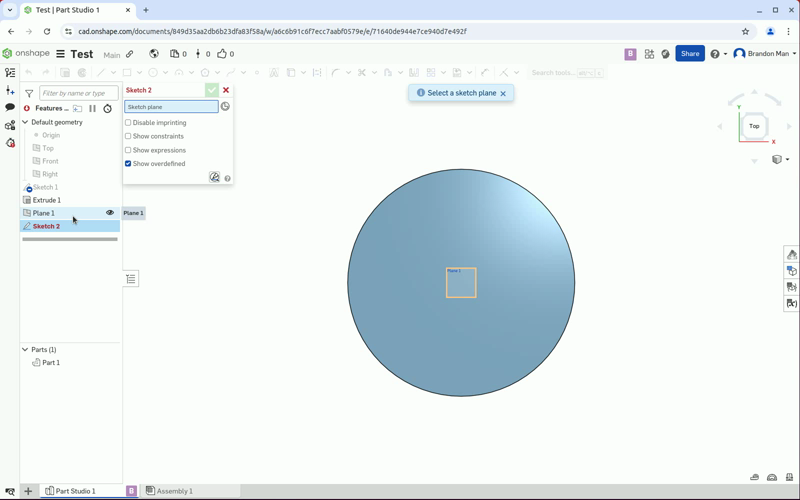
click(73, 215)
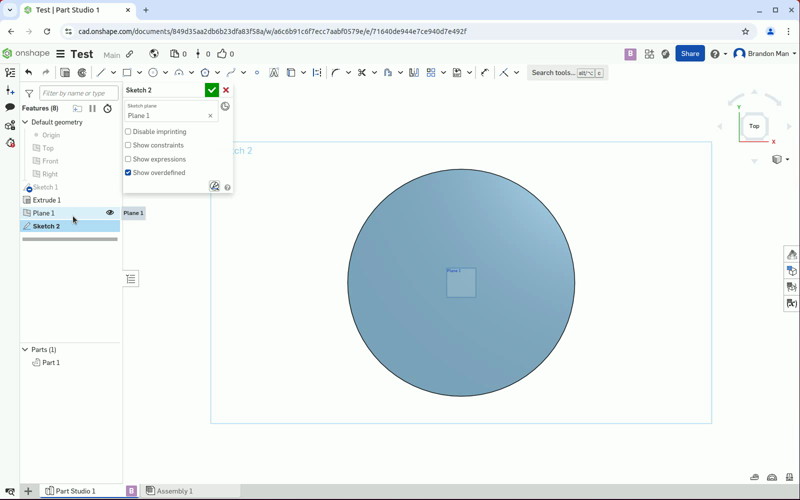
mouse_move(73, 352)
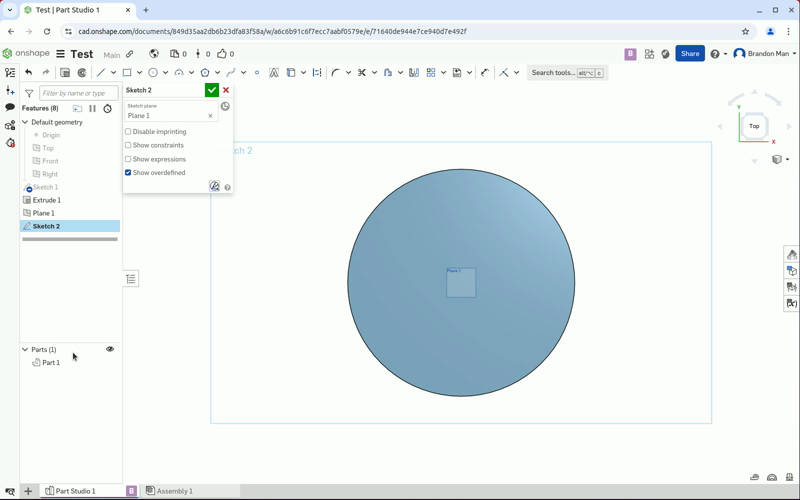
key(y)
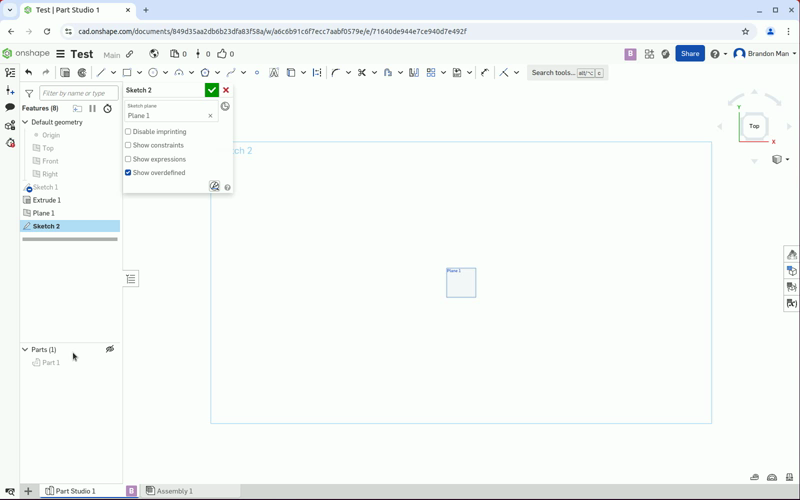
key(c)
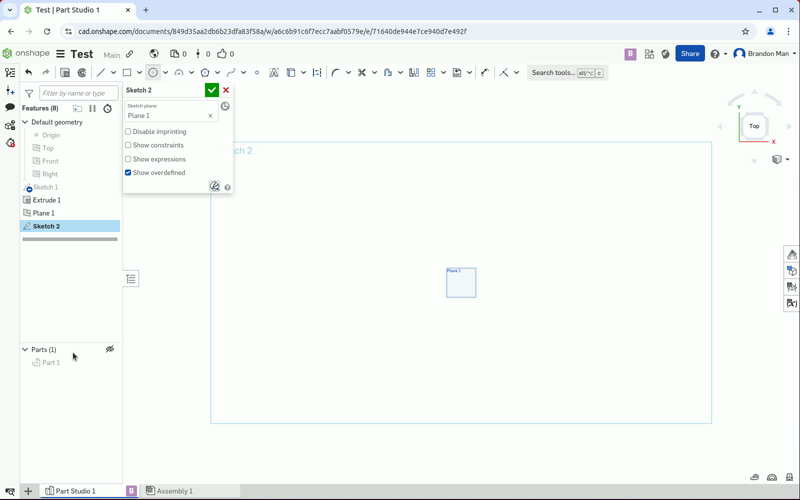
key_down(shift)
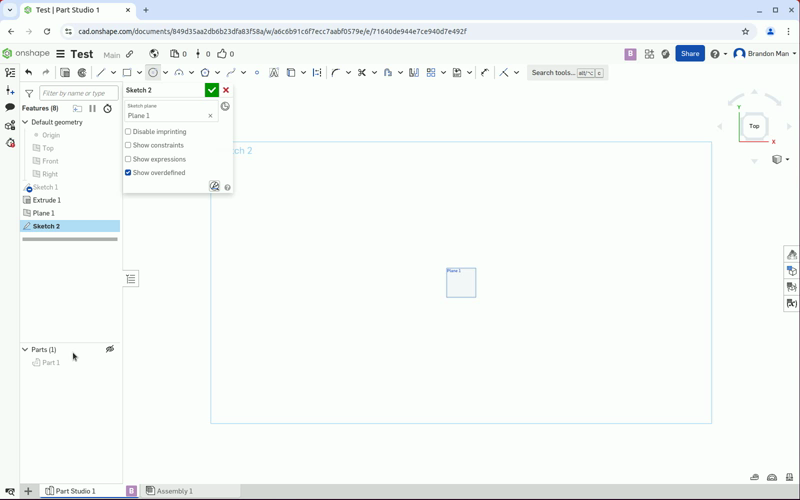
mouse_move(461, 205)
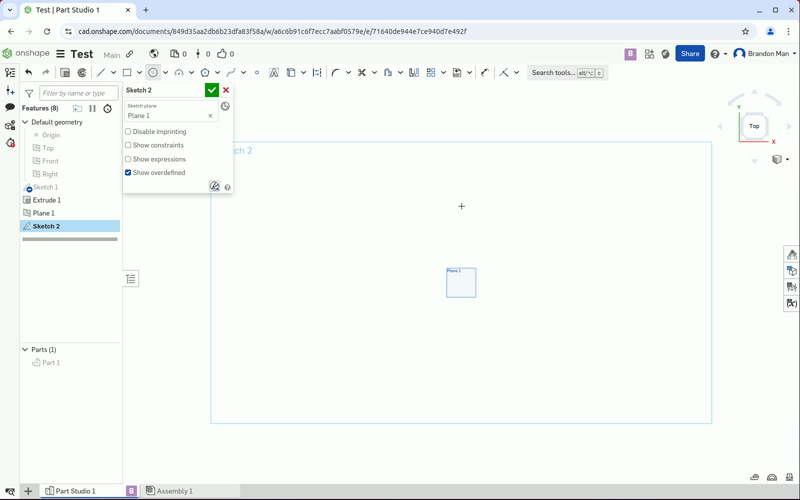
click(461, 205)
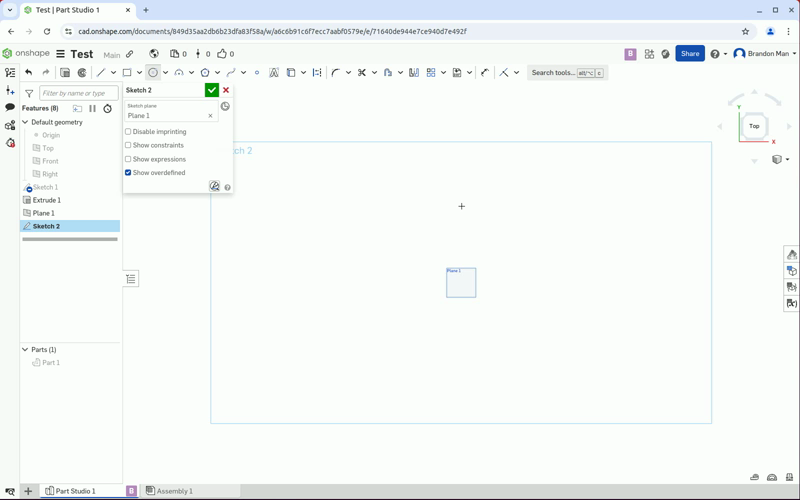
key_up(shift)
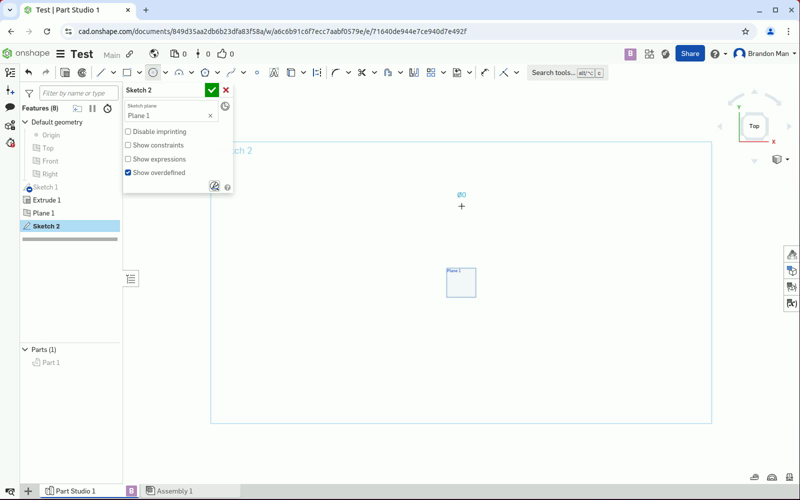
mouse_move(480, 205)
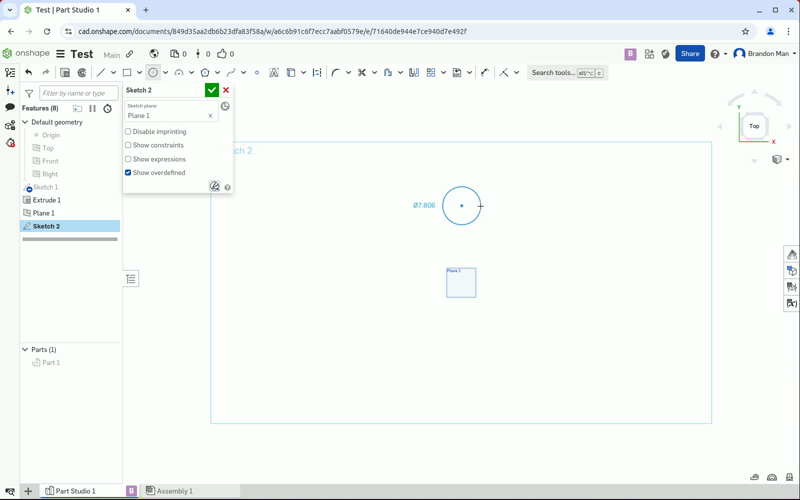
click(480, 205)
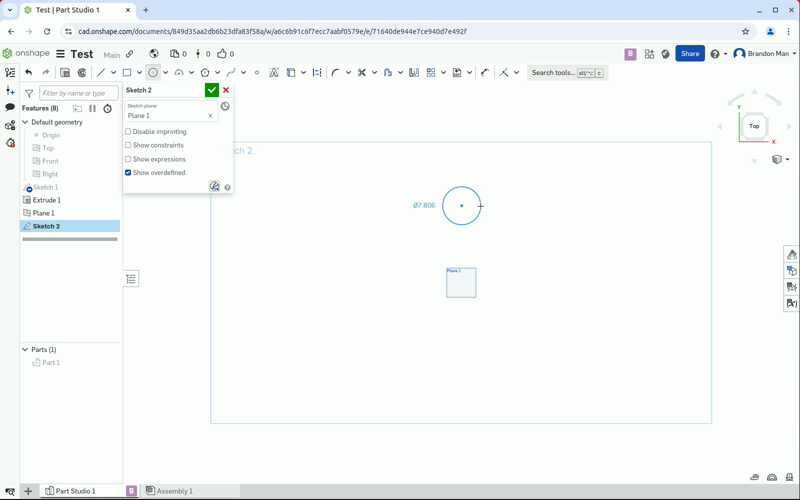
key(esc)
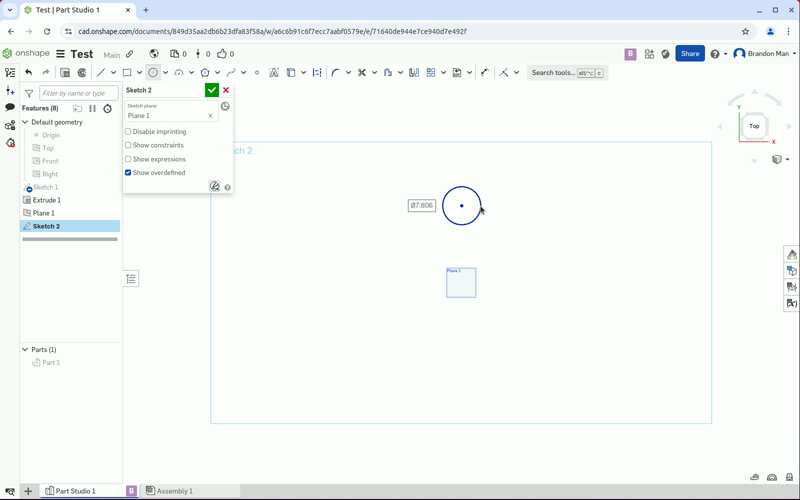
mouse_move(463, 216)
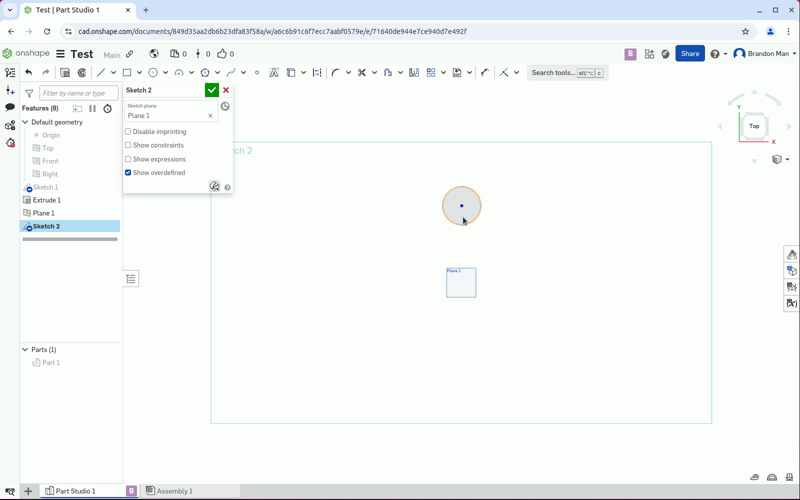
scroll(6)
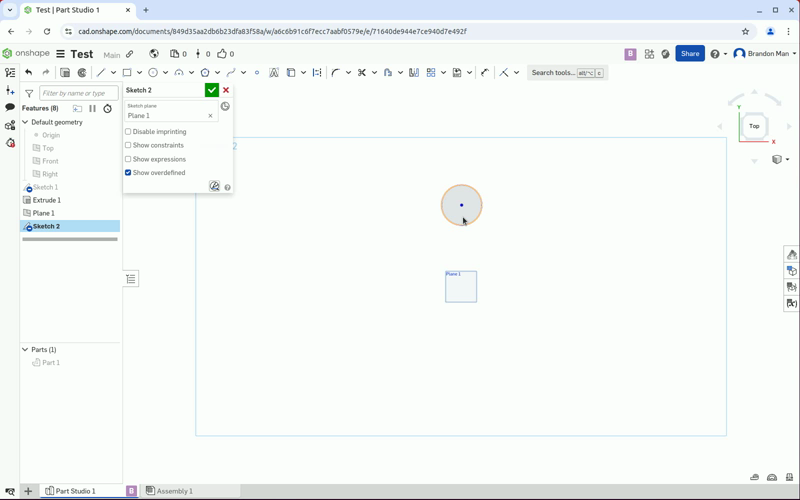
scroll(6)
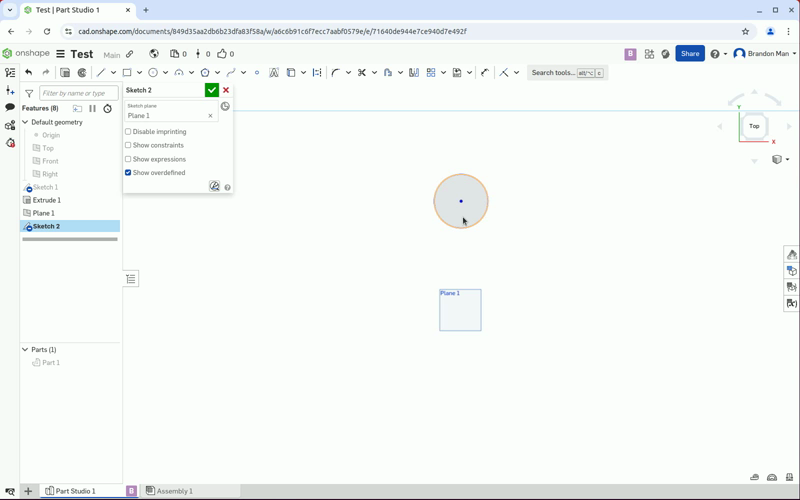
scroll(6)
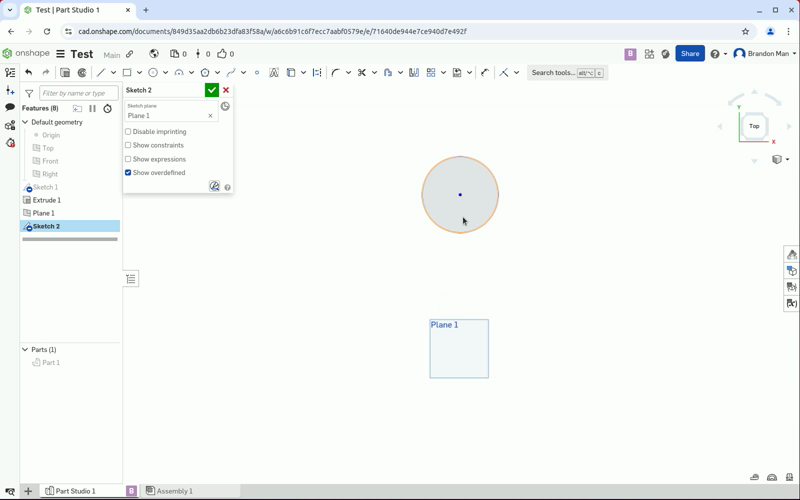
scroll(6)
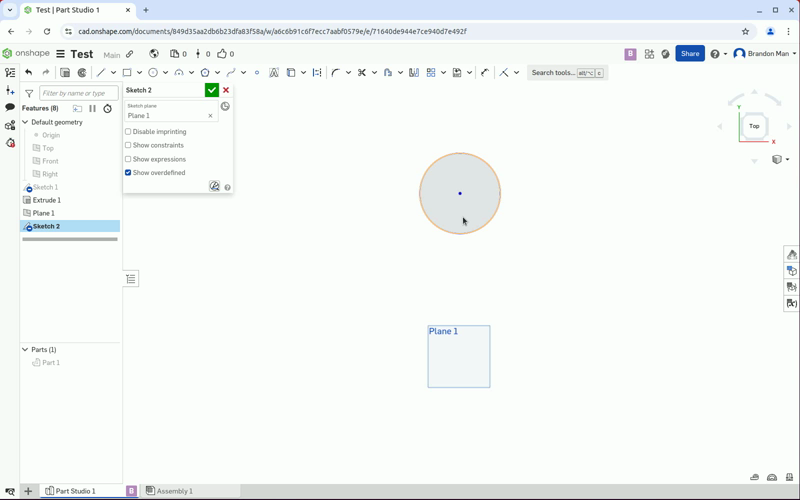
scroll(6)
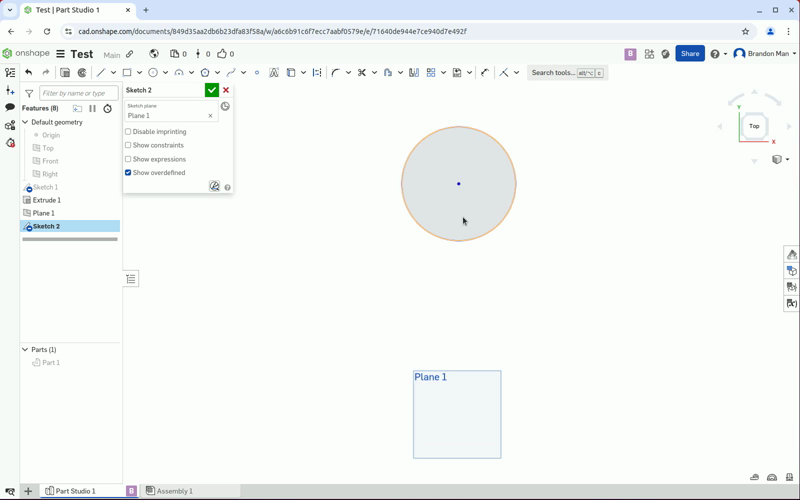
scroll(6)
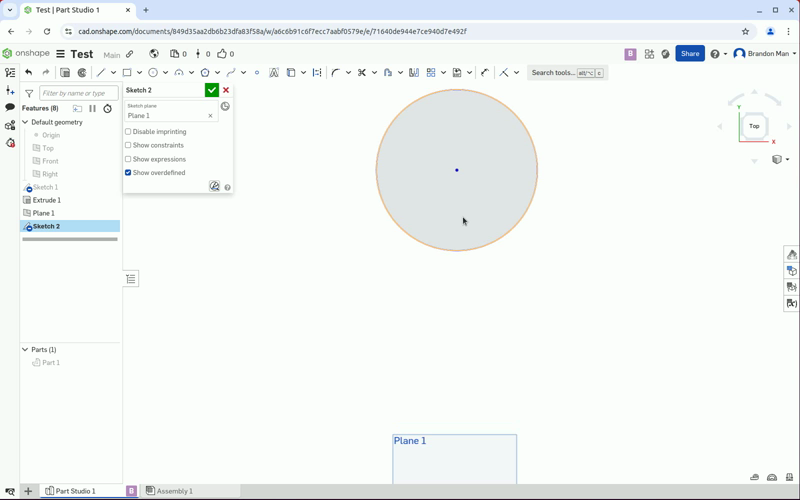
scroll(6)
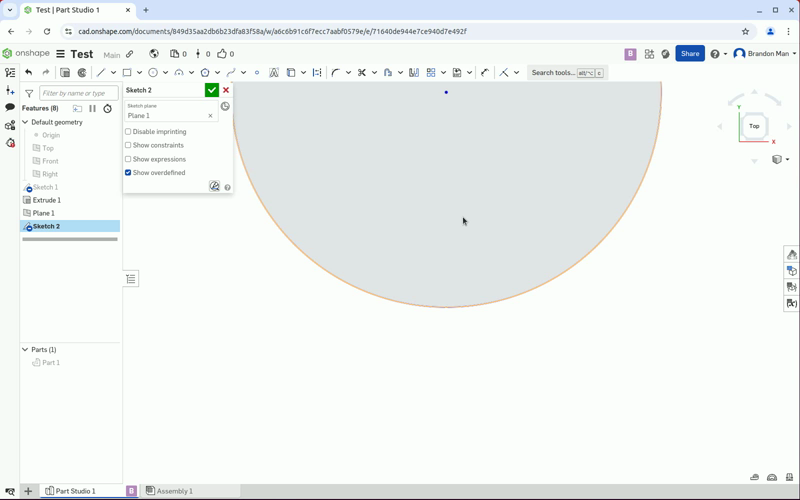
click(463, 216)
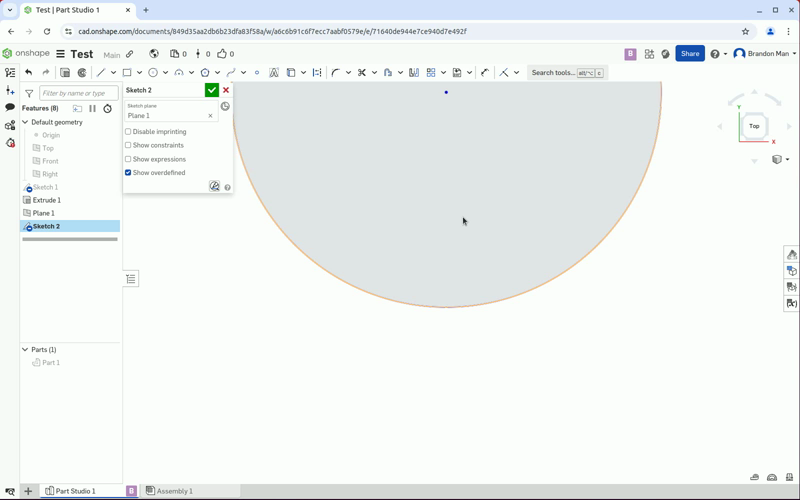
scroll(-6)
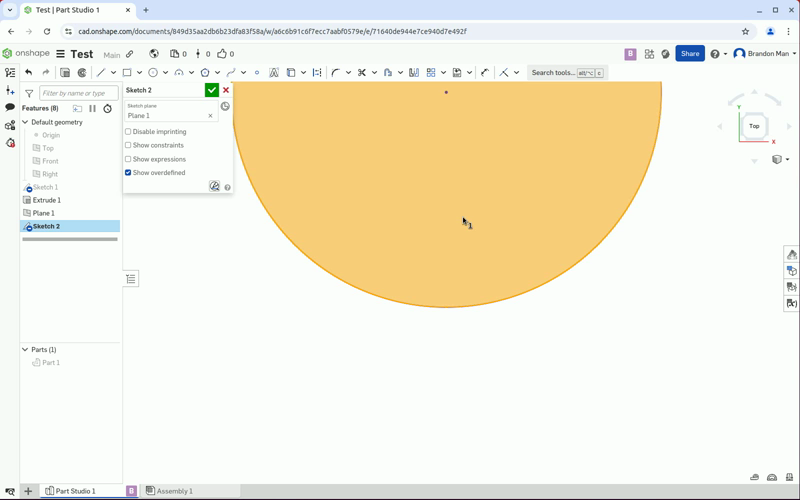
scroll(-6)
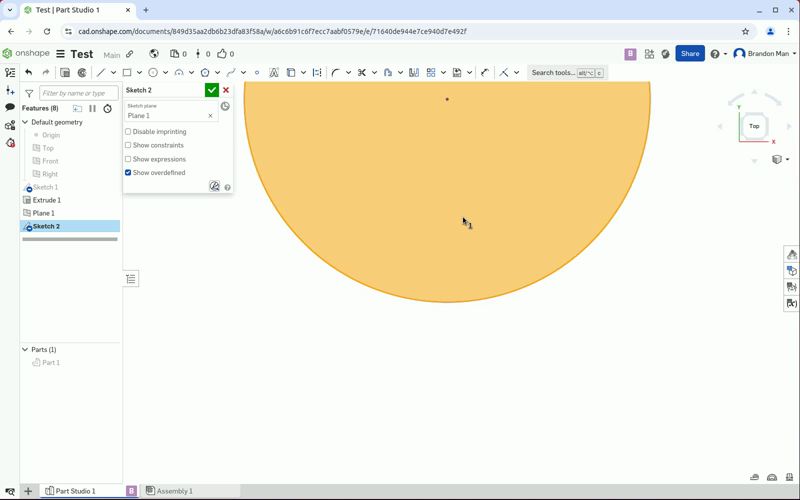
scroll(-6)
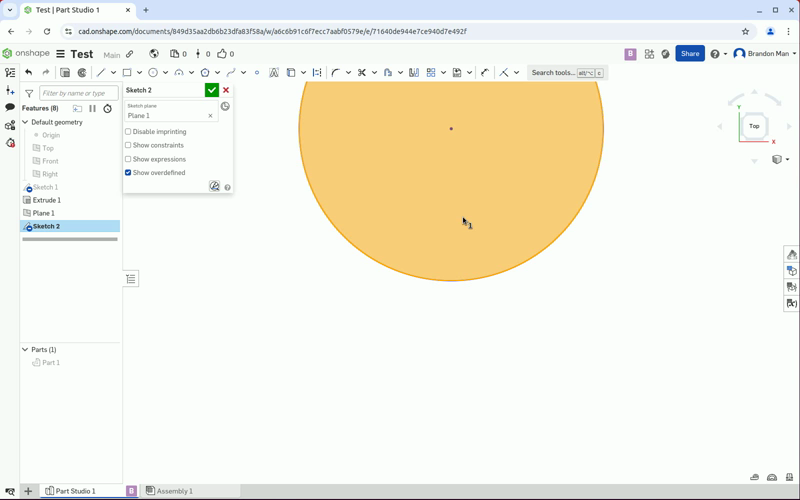
scroll(-6)
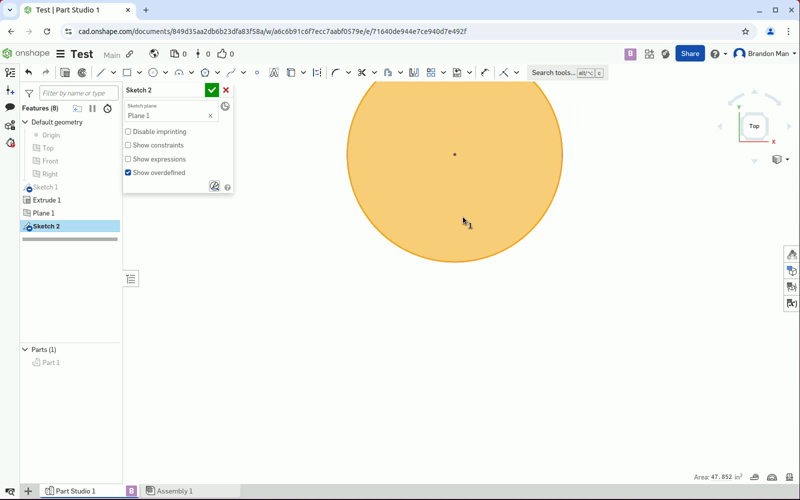
scroll(-6)
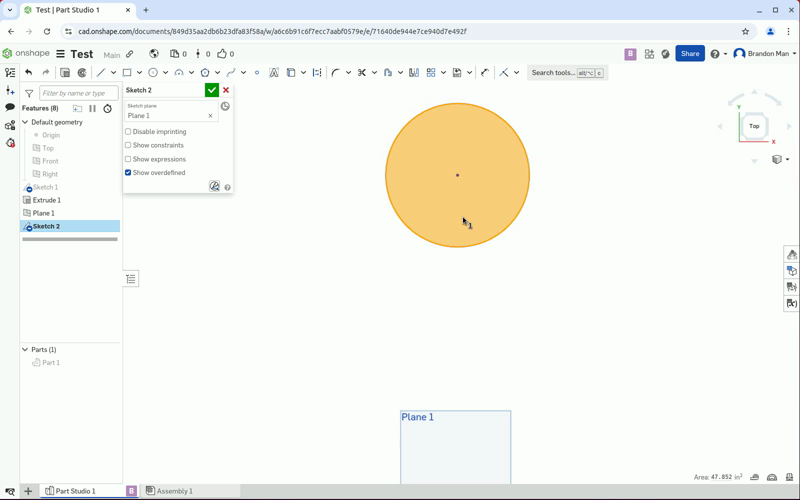
scroll(-6)
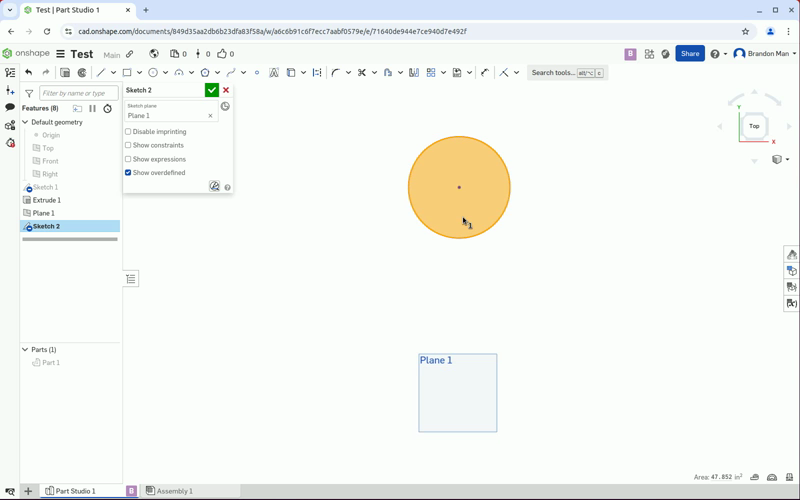
scroll(-6)
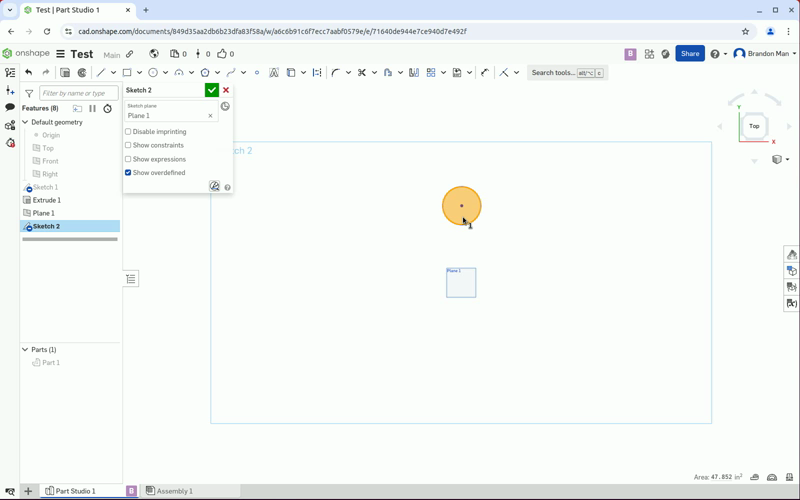
mouse_move(73, 352)
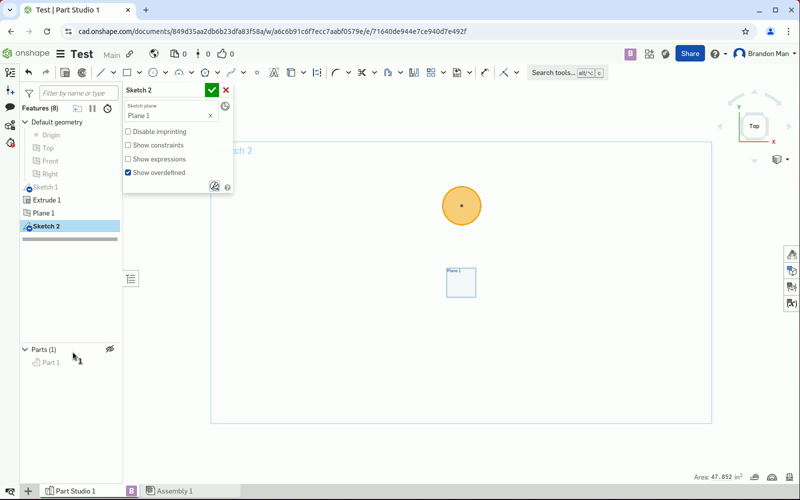
key(shift+y)
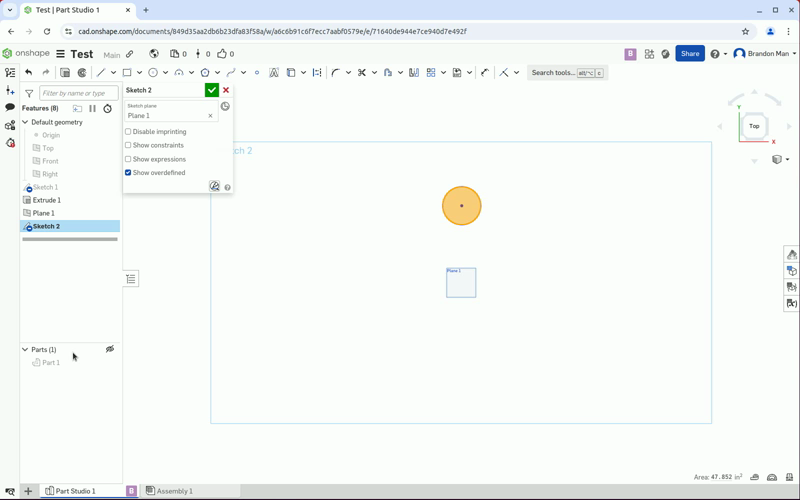
key(shift+e)
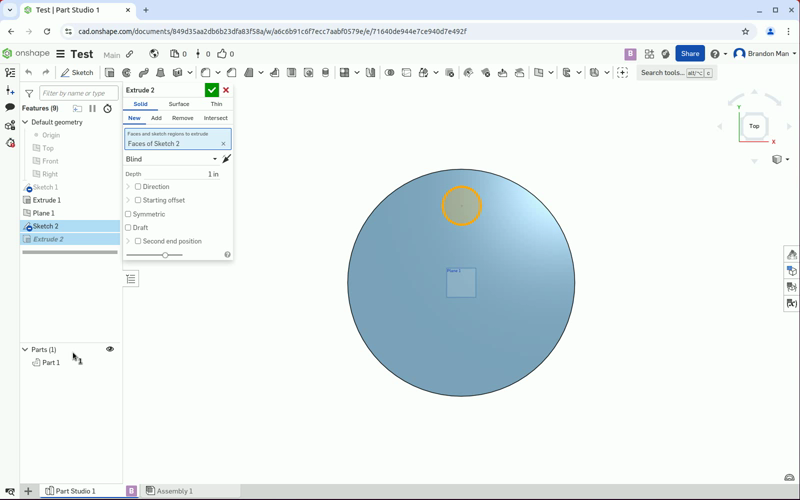
mouse_move(143, 106)
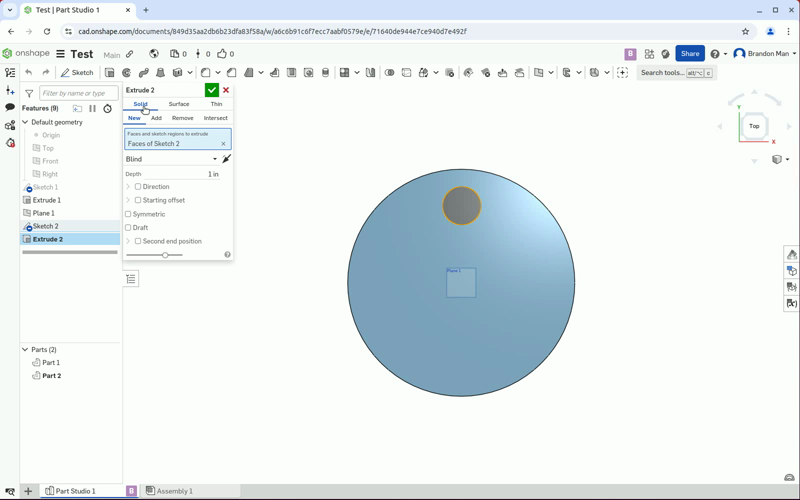
click(143, 106)
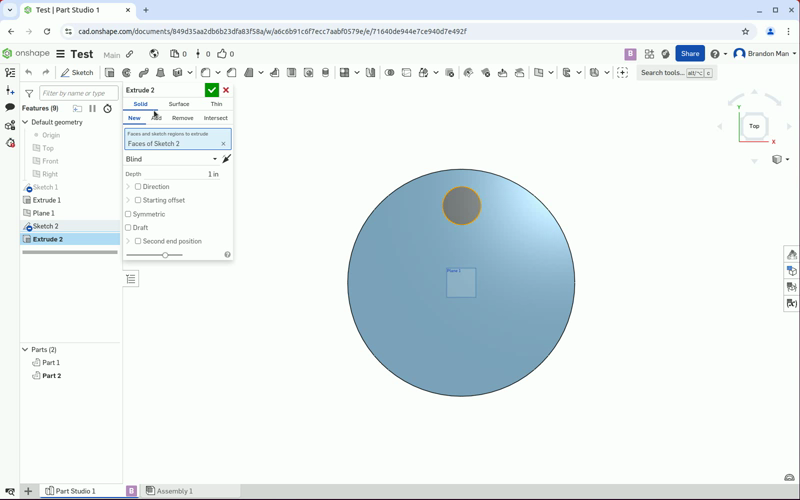
mouse_move(186, 120)
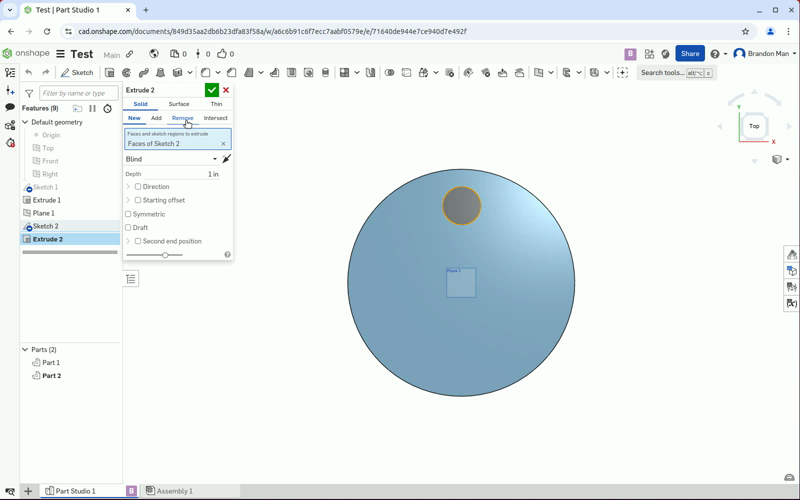
click(186, 120)
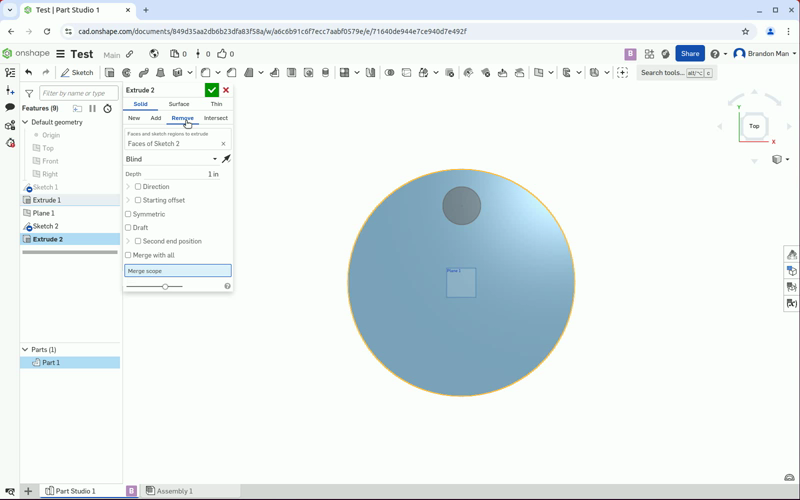
key(tab, 4)
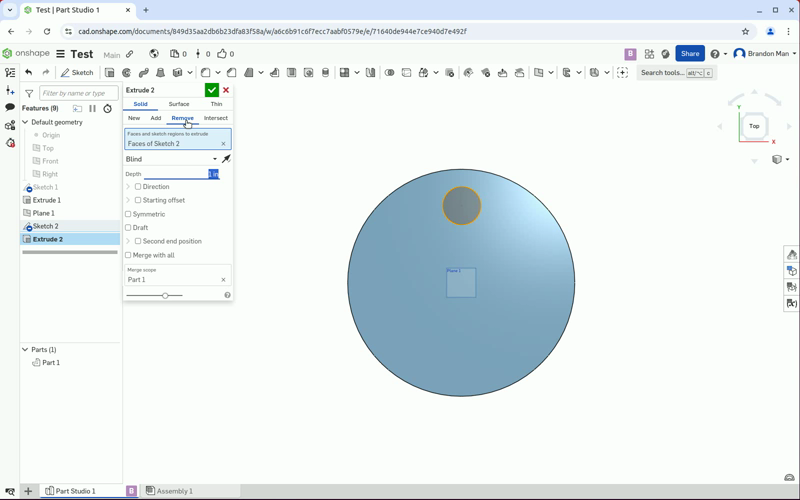
text(10.351)
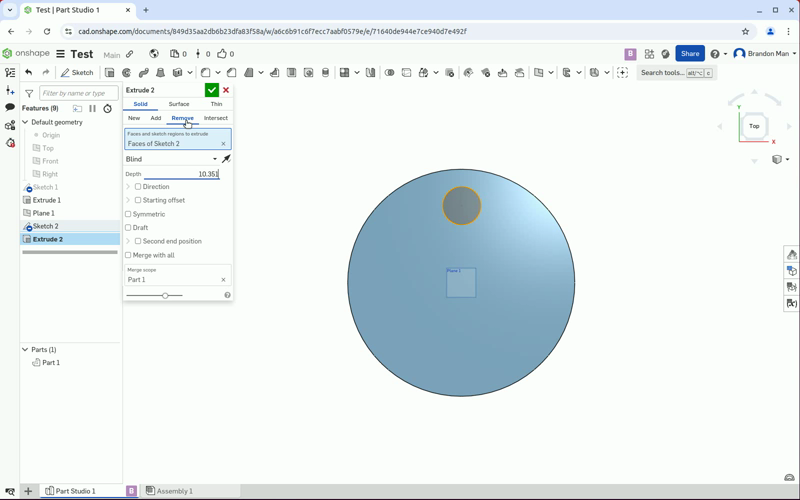
key(tab, 6)
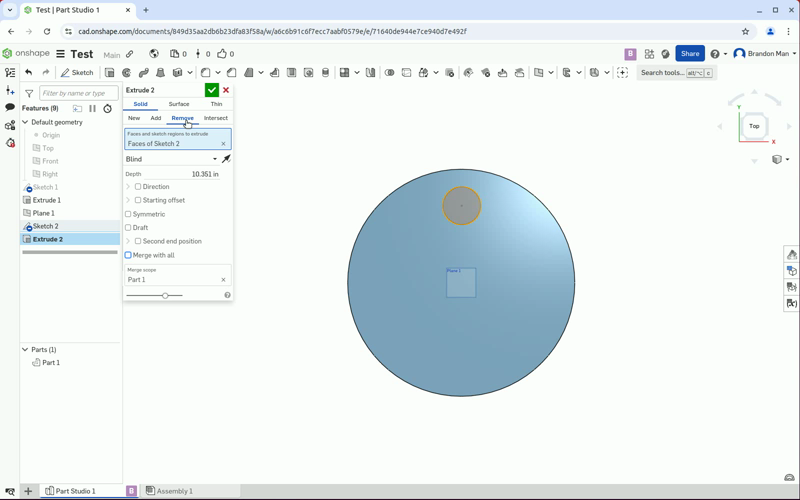
key(space)
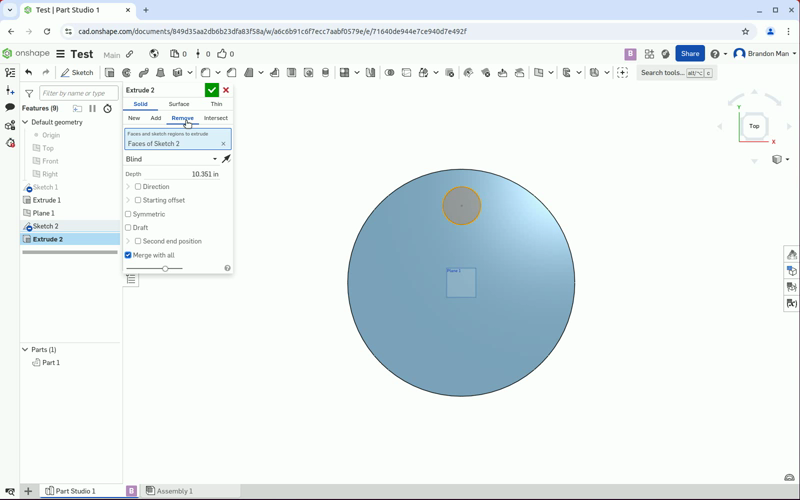
key(enter)
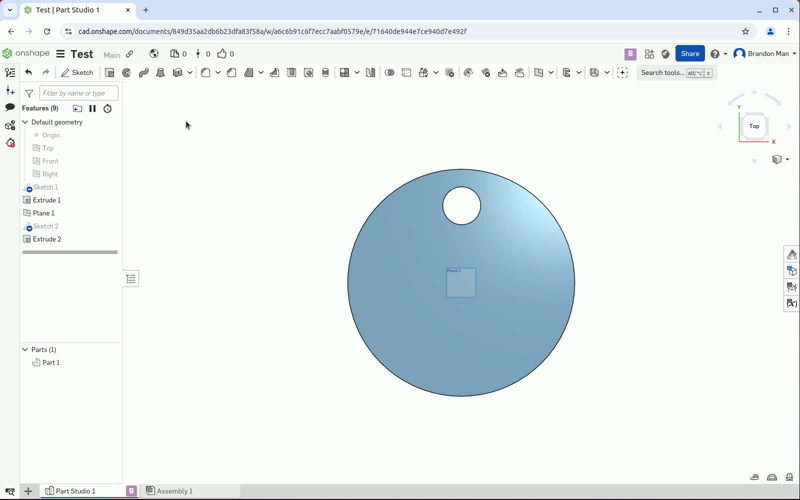
key(shift+h)
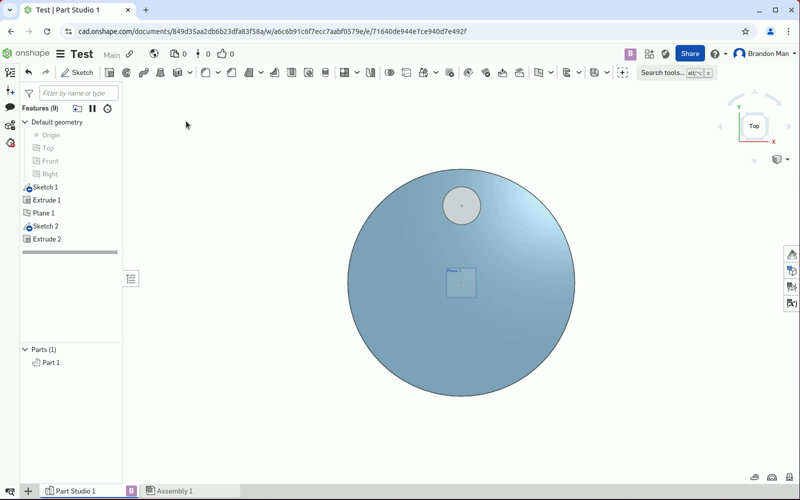
key(shift+h)
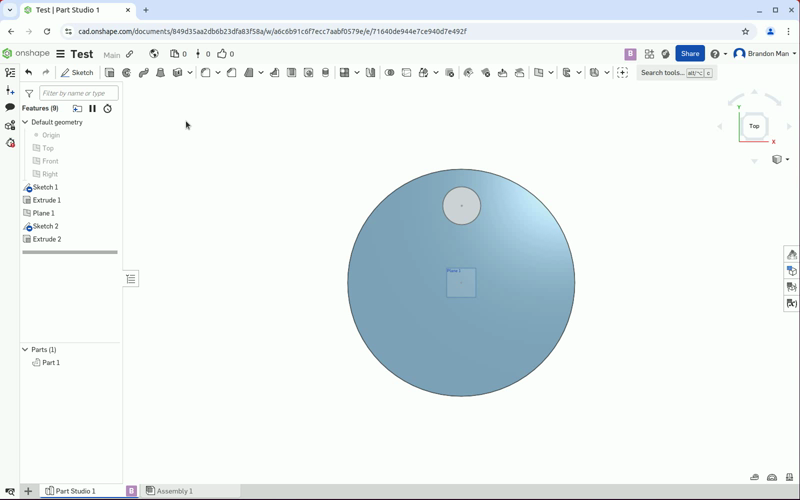
key(shift+7)
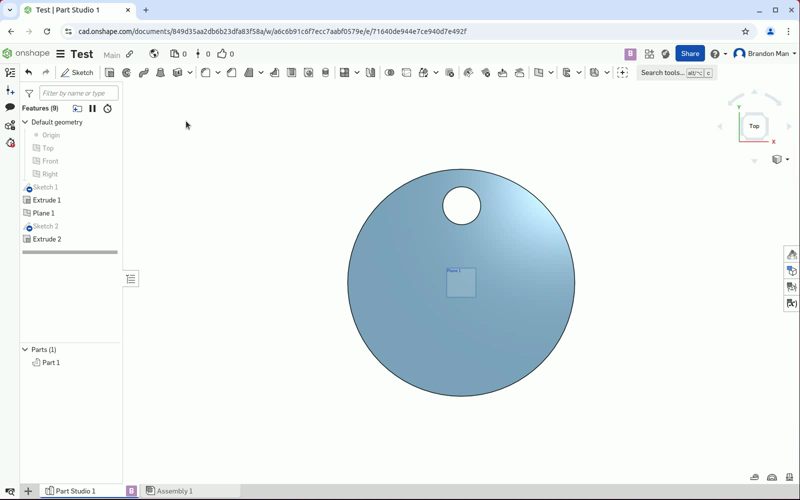
key(up, 3)
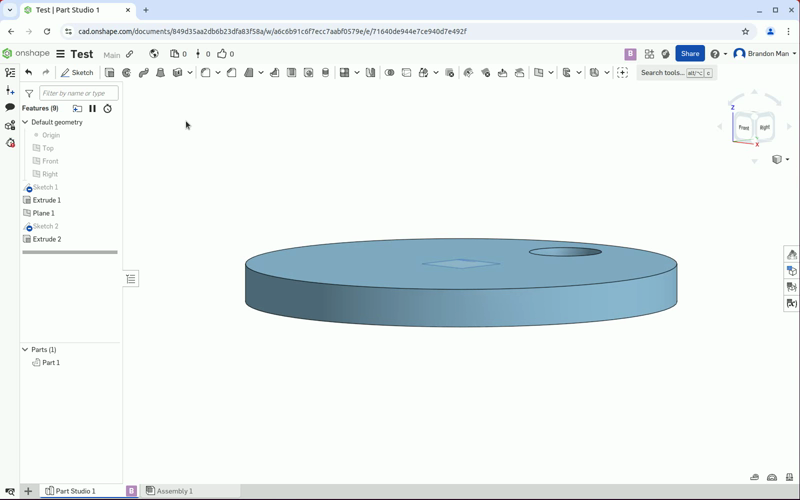
key(left, 3)
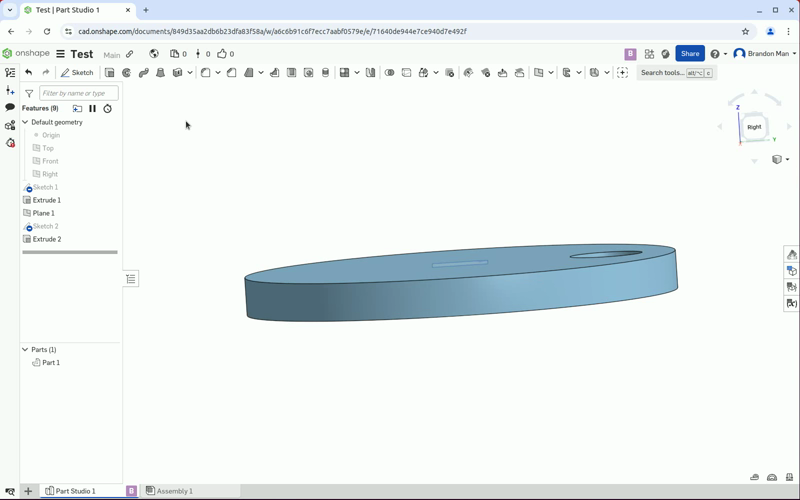
key(right, 3)
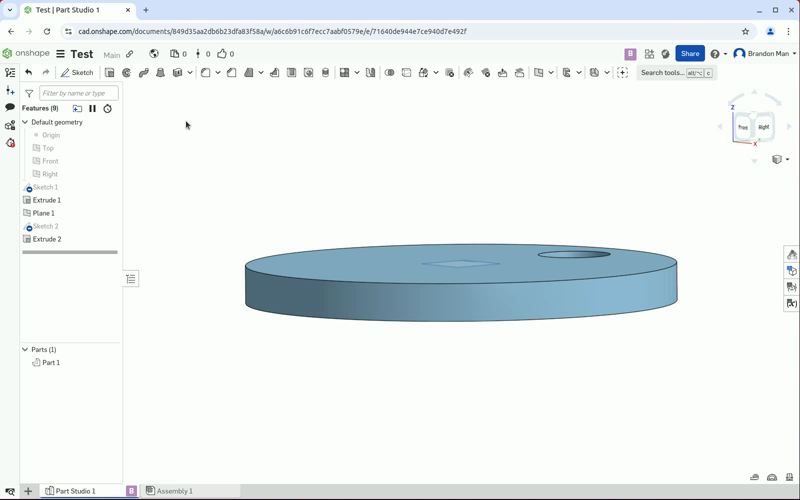
key(down, 3)
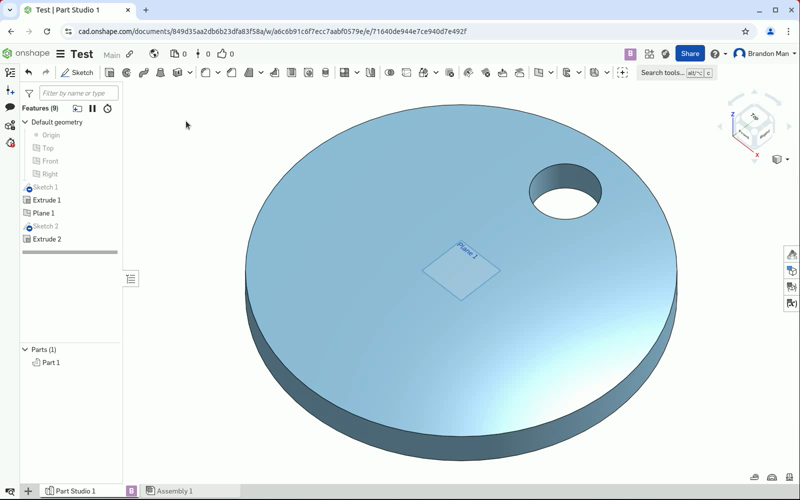
mouse_move(73, 189)
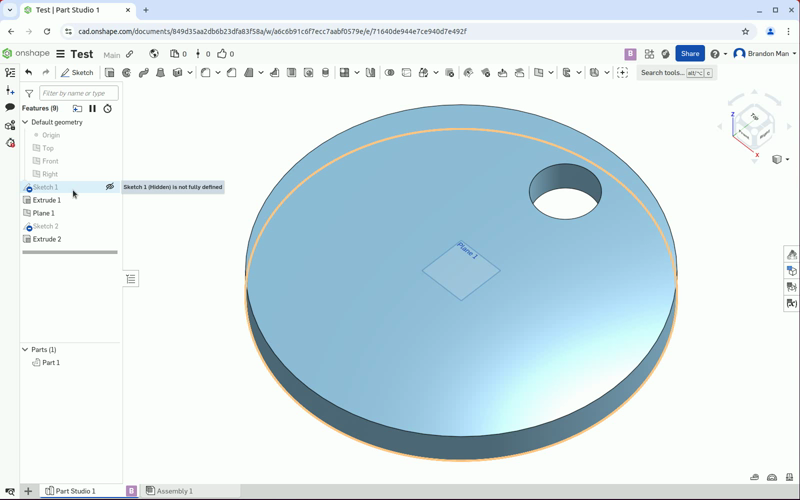
click(73, 189)